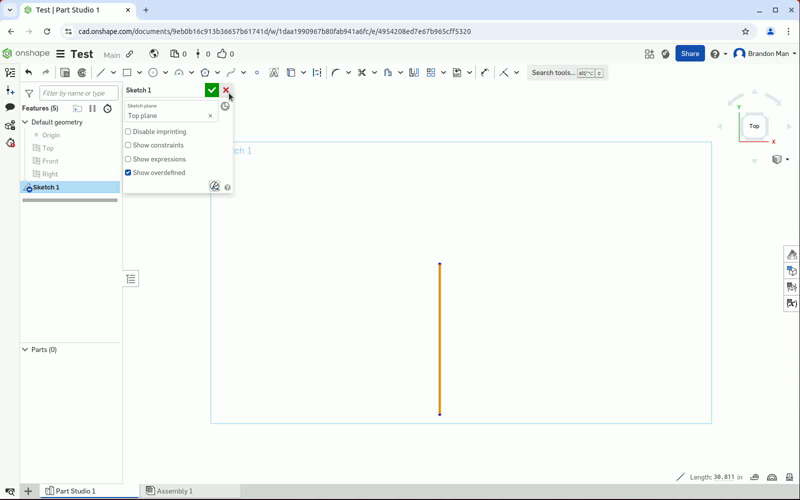
key(shift+h)
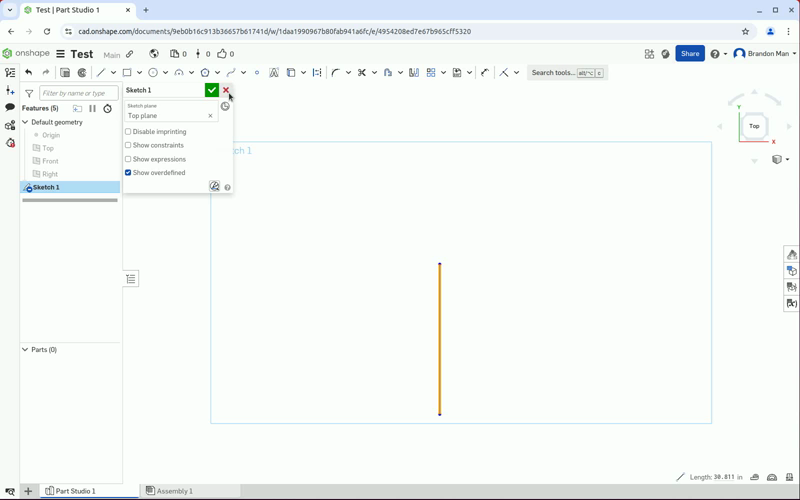
key(shift+s)
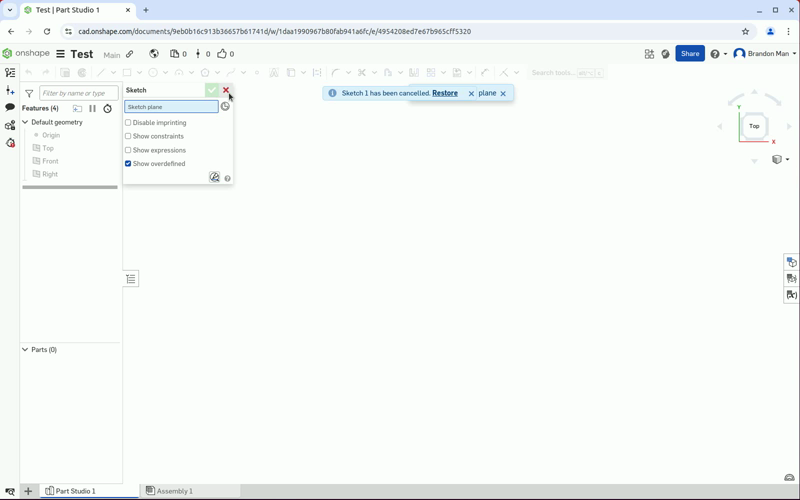
mouse_move(73, 150)
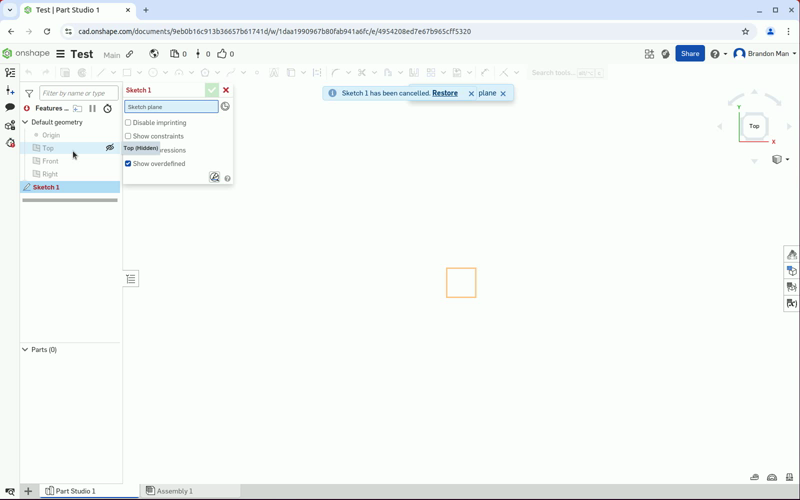
click(73, 150)
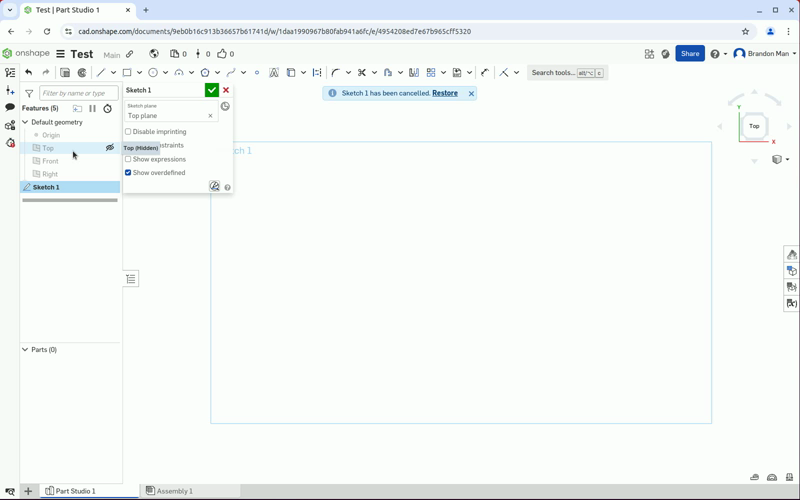
mouse_move(73, 352)
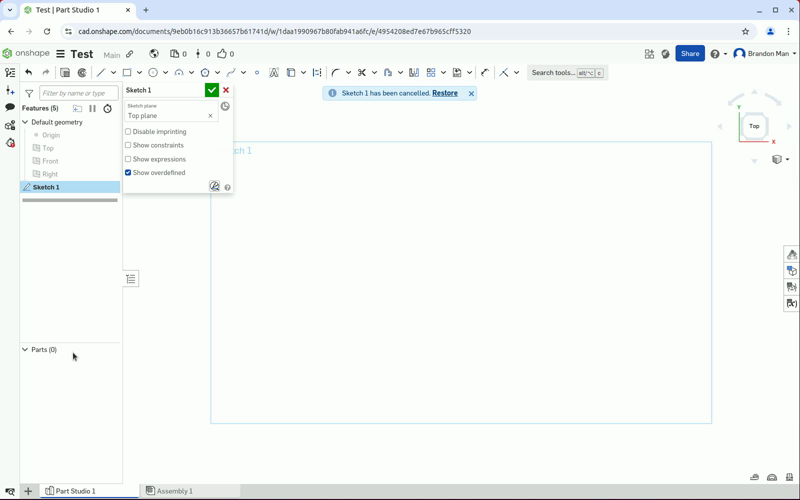
key(y)
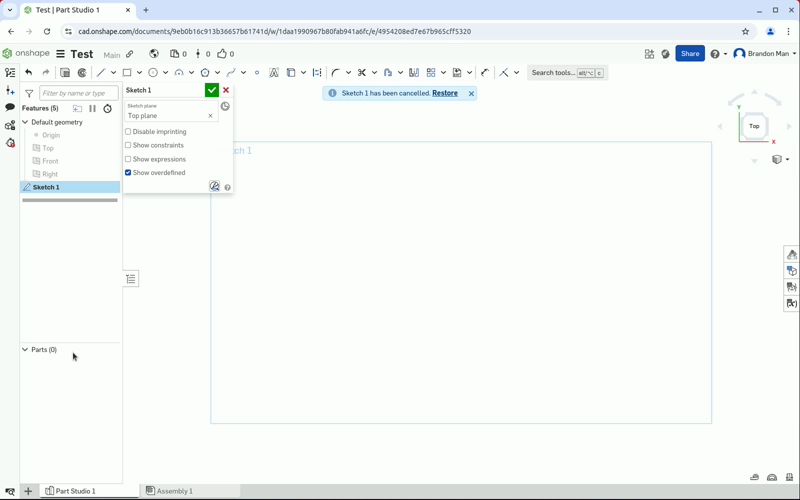
key(l)
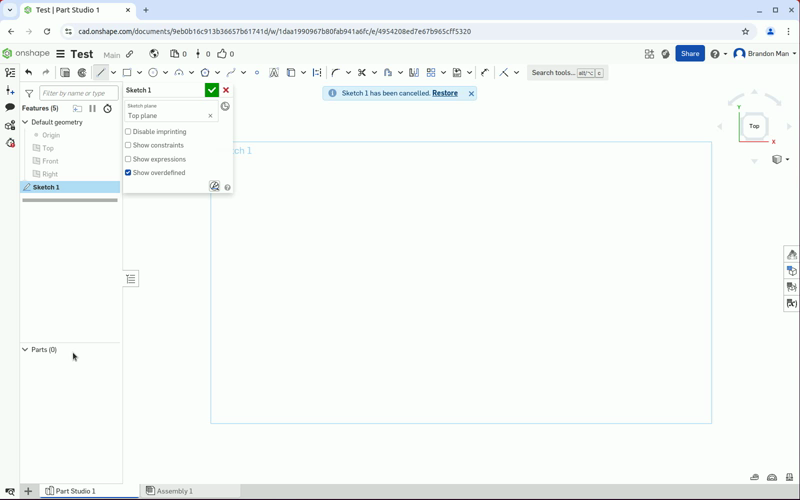
key_down(shift)
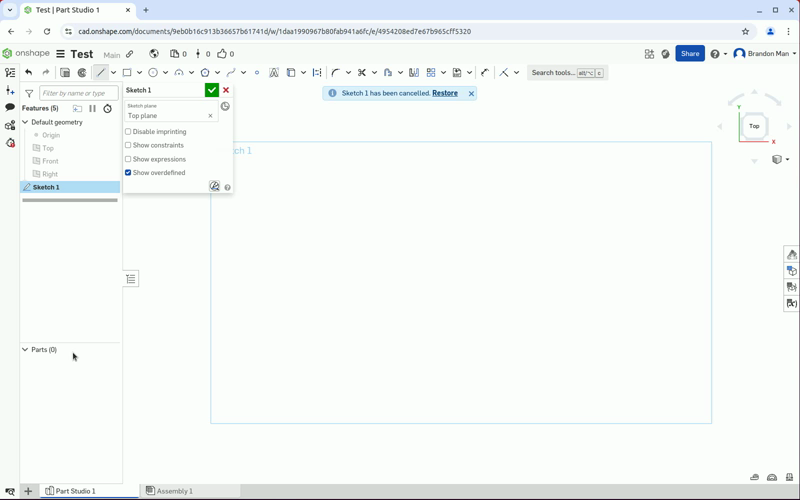
mouse_move(404, 339)
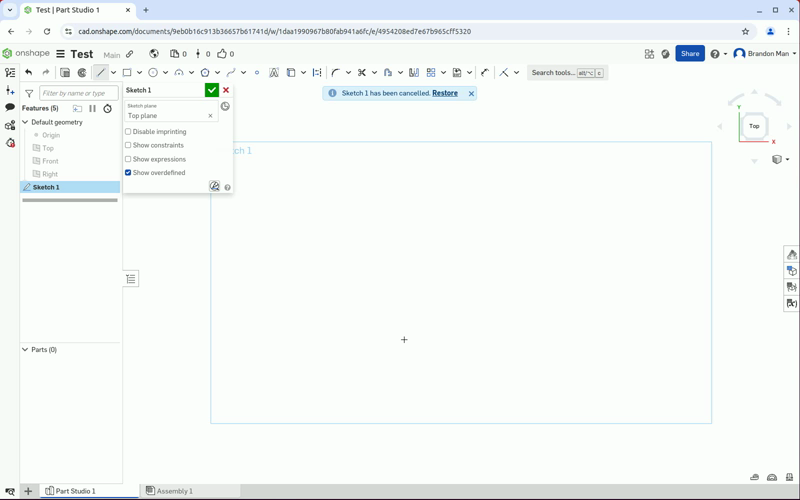
click(404, 339)
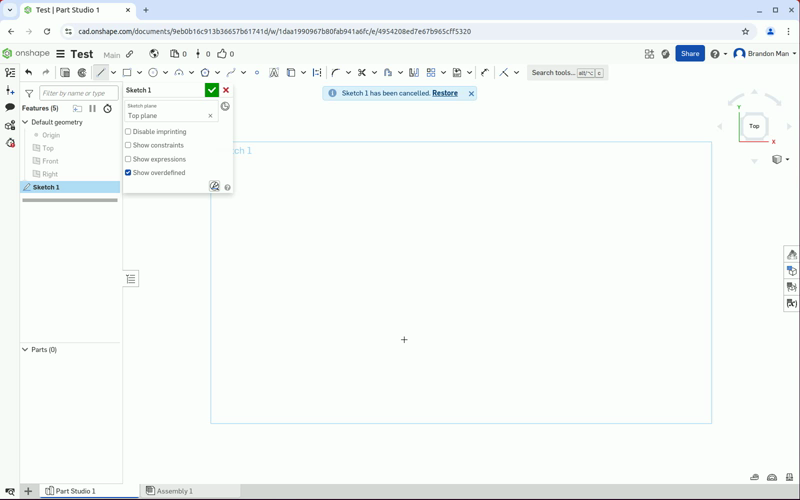
key_up(shift)
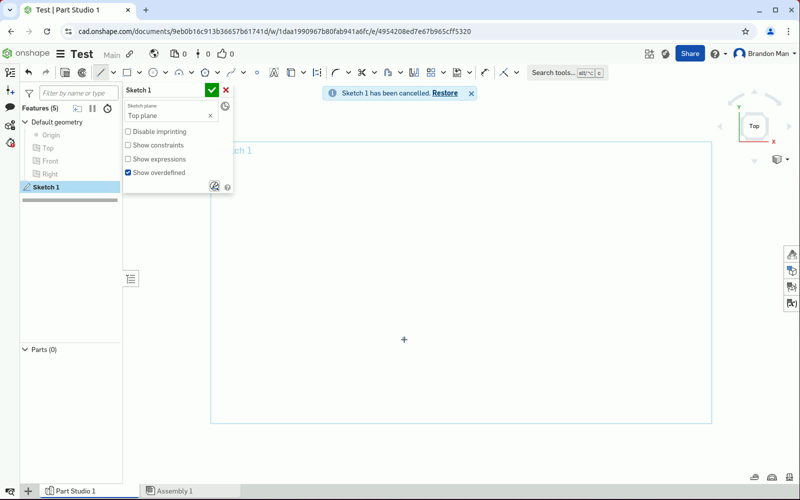
key_down(shift)
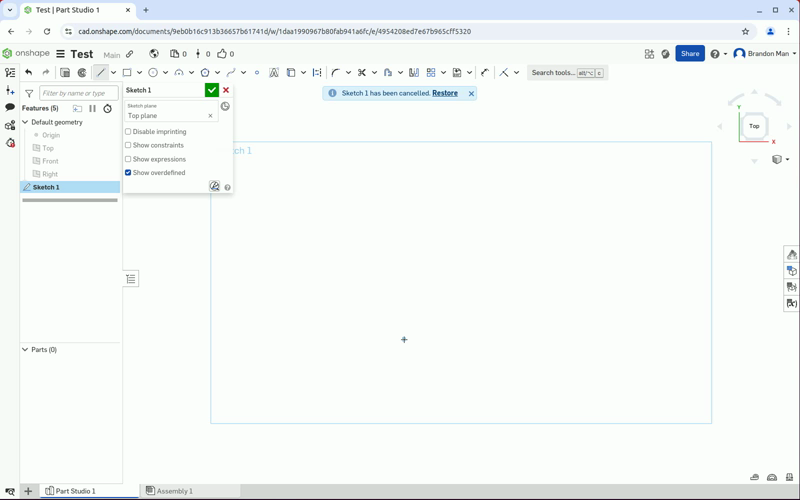
mouse_move(516, 339)
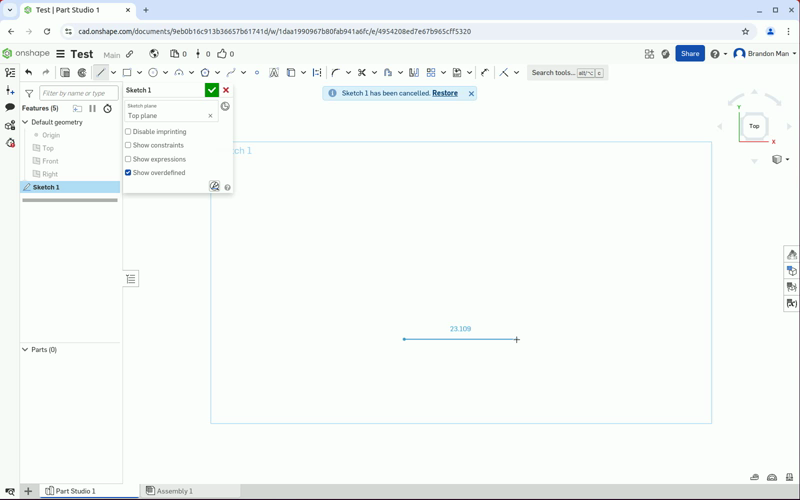
click(516, 339)
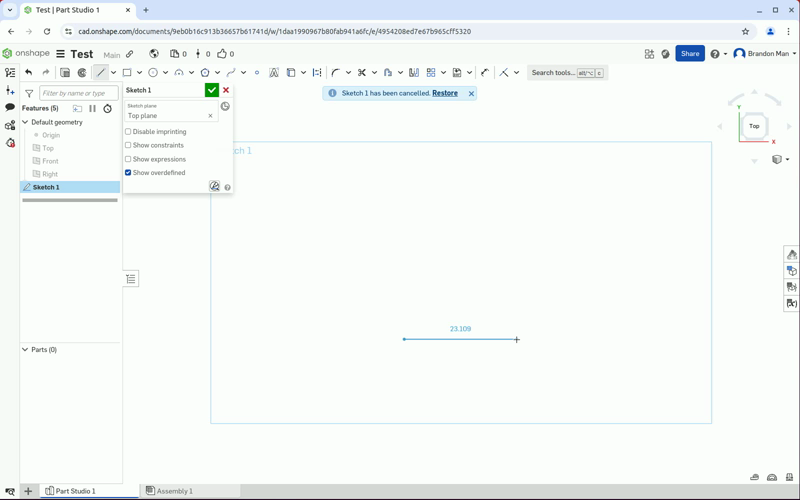
key_up(shift)
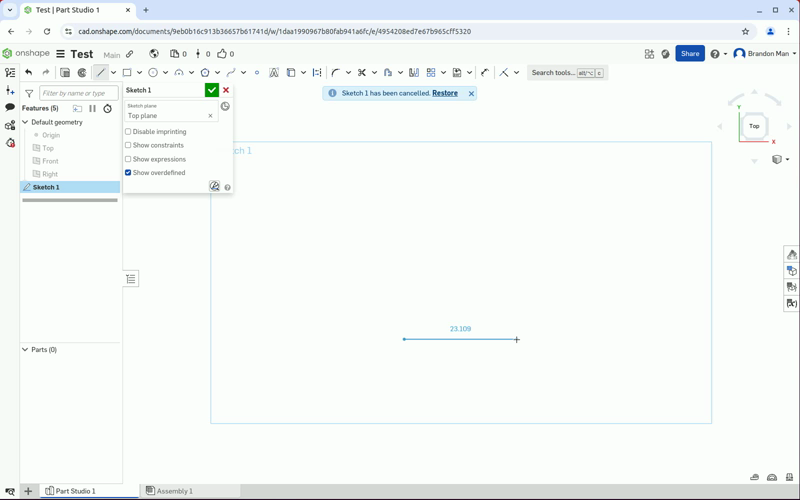
key_down(shift)
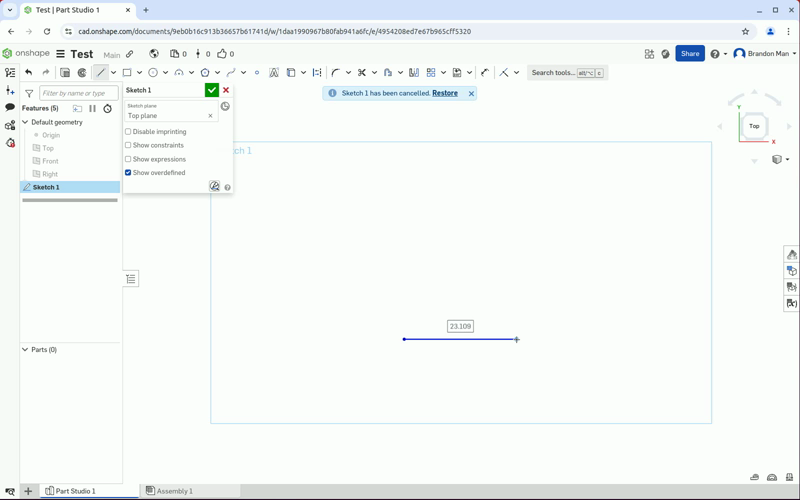
mouse_move(516, 226)
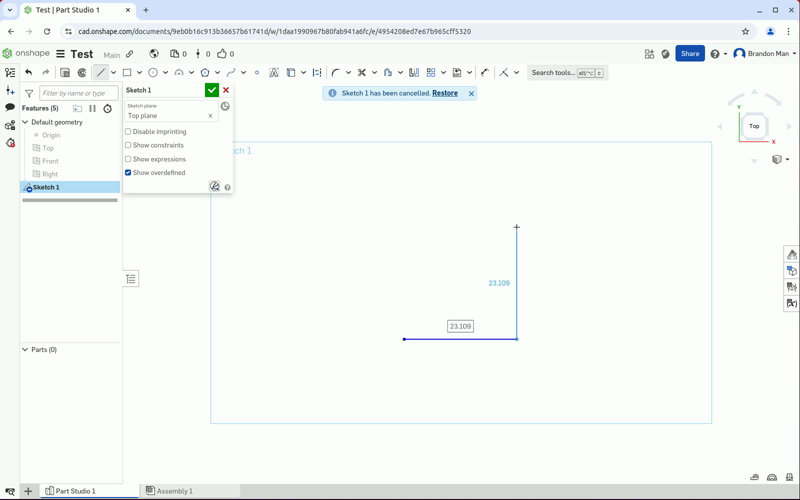
click(516, 226)
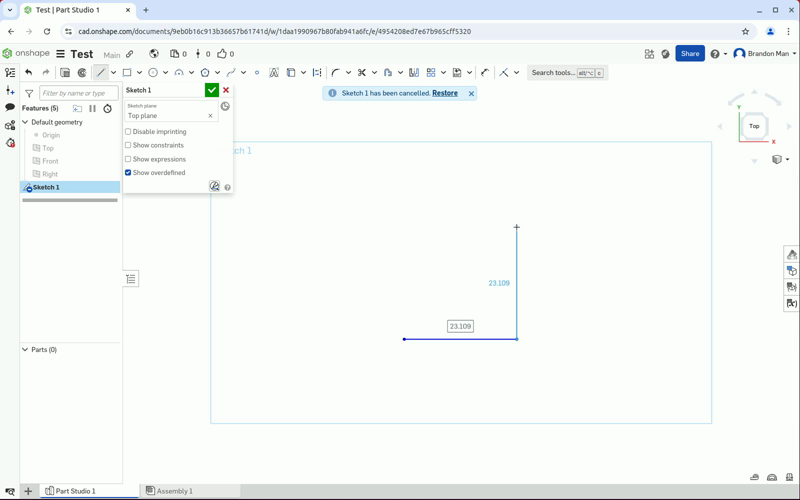
key_up(shift)
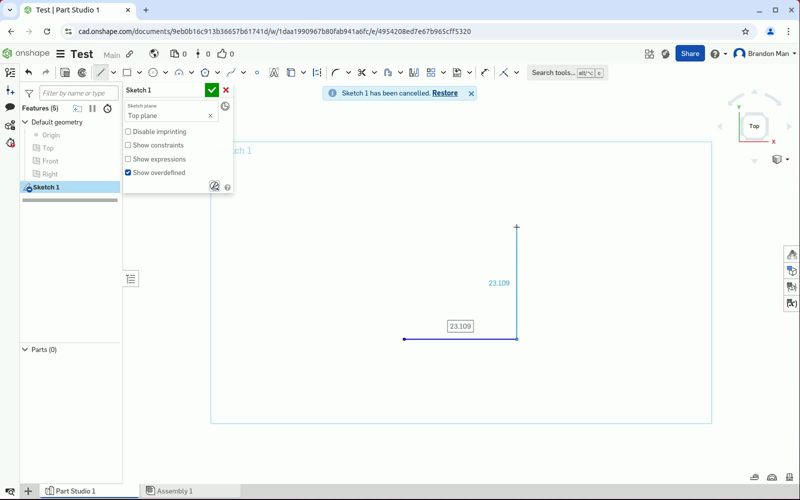
key_down(shift)
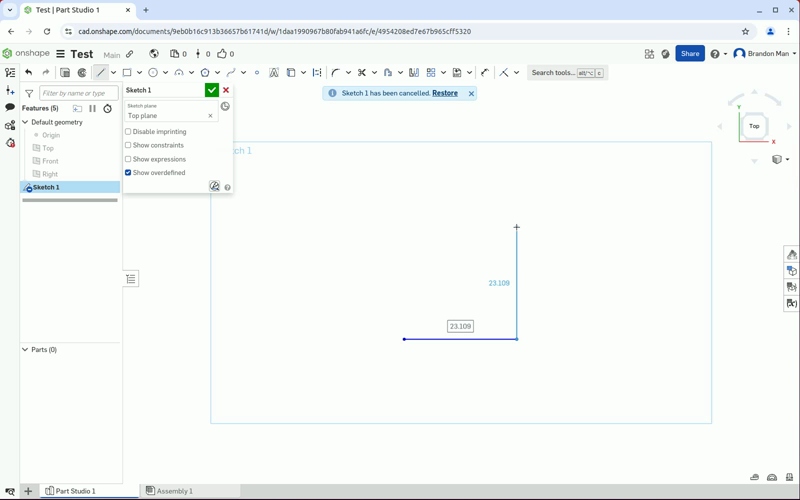
mouse_move(404, 226)
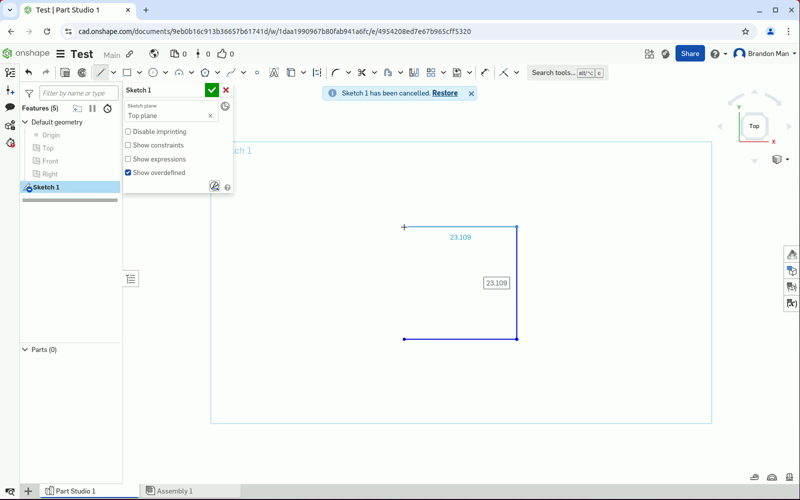
click(404, 226)
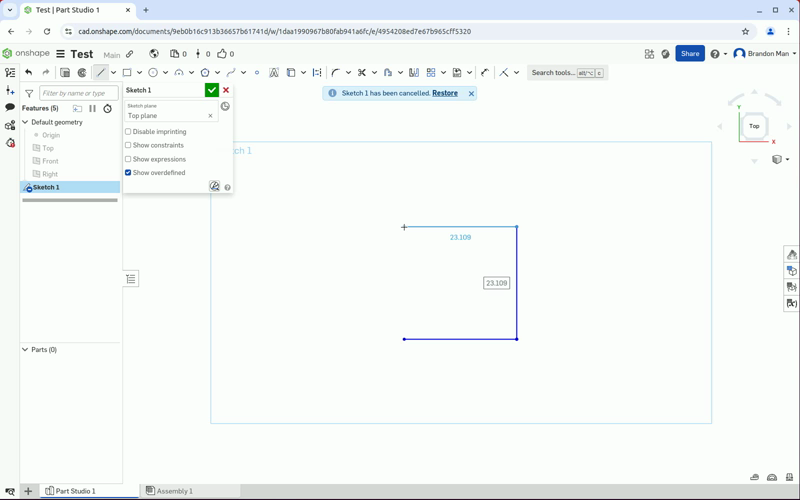
key_up(shift)
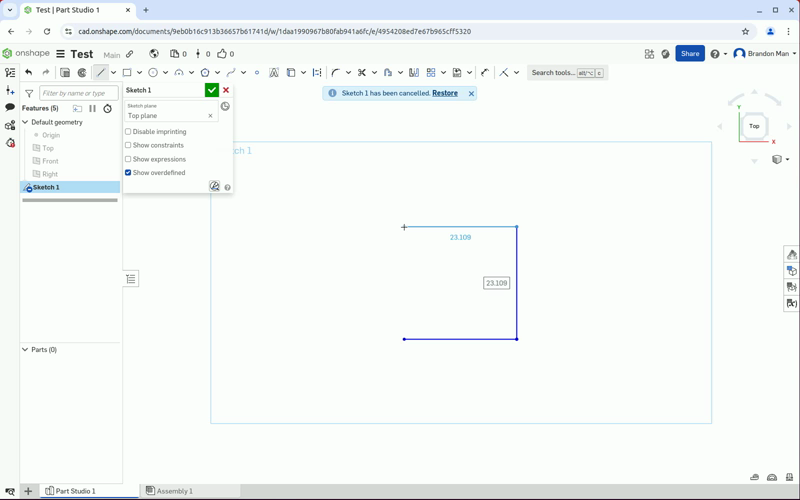
key_down(shift)
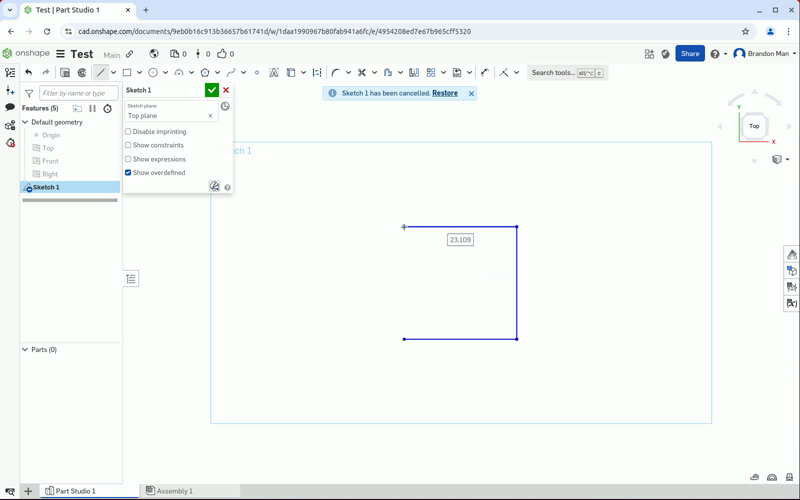
mouse_move(404, 339)
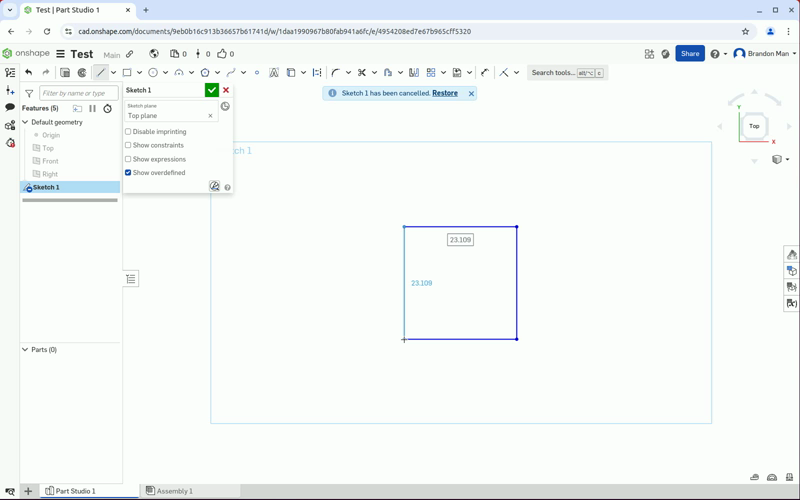
key_up(shift)
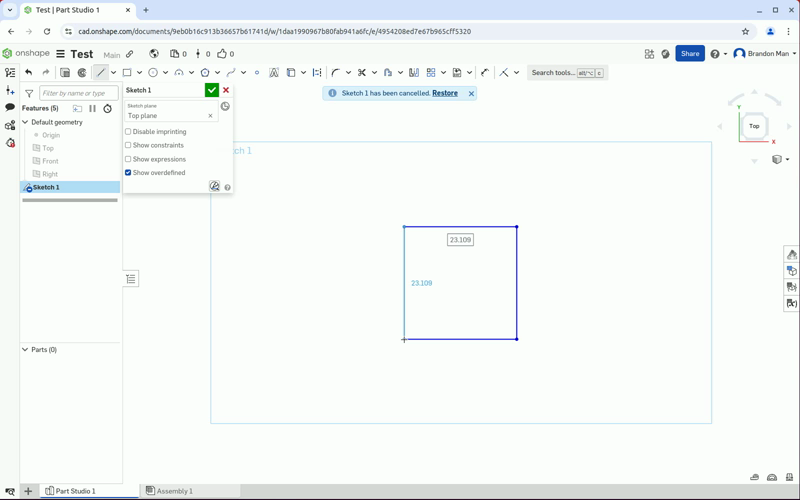
click(404, 339)
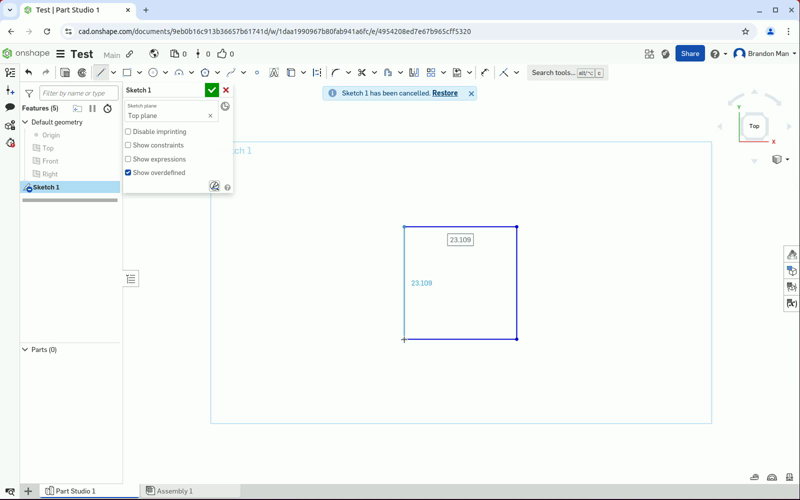
key(esc)
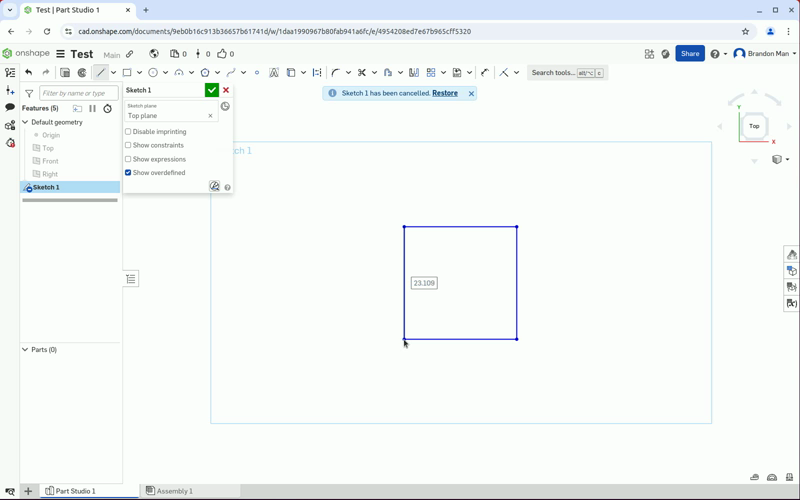
mouse_move(447, 298)
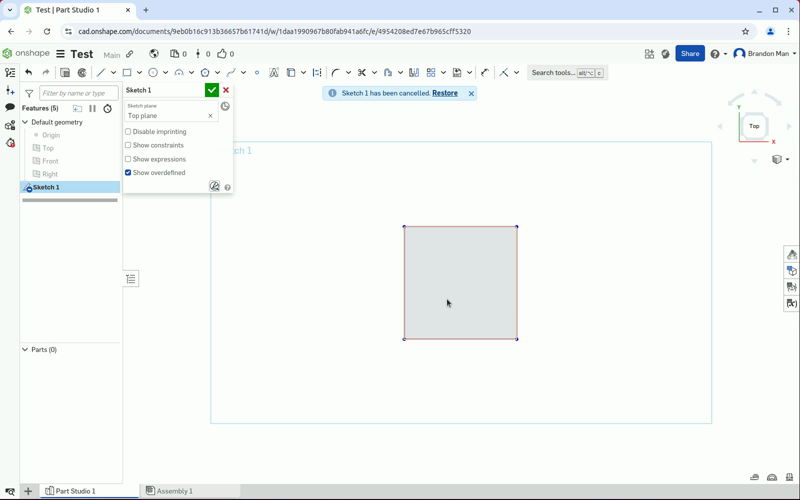
click(447, 298)
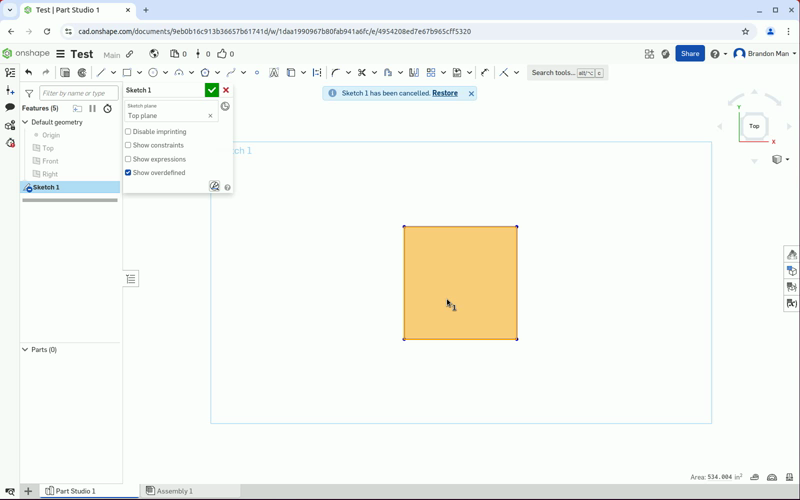
mouse_move(73, 352)
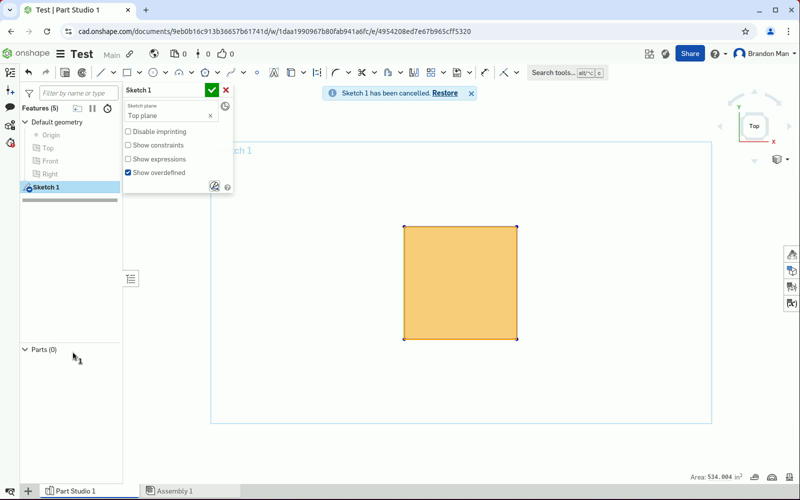
key(shift+y)
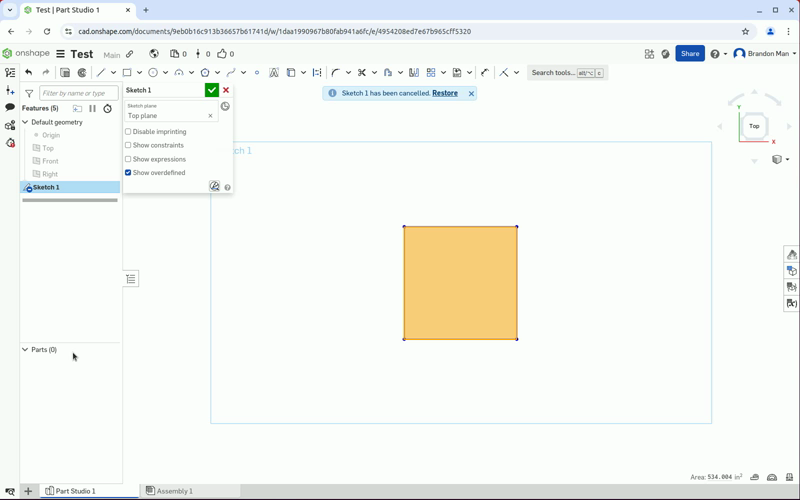
key(shift+e)
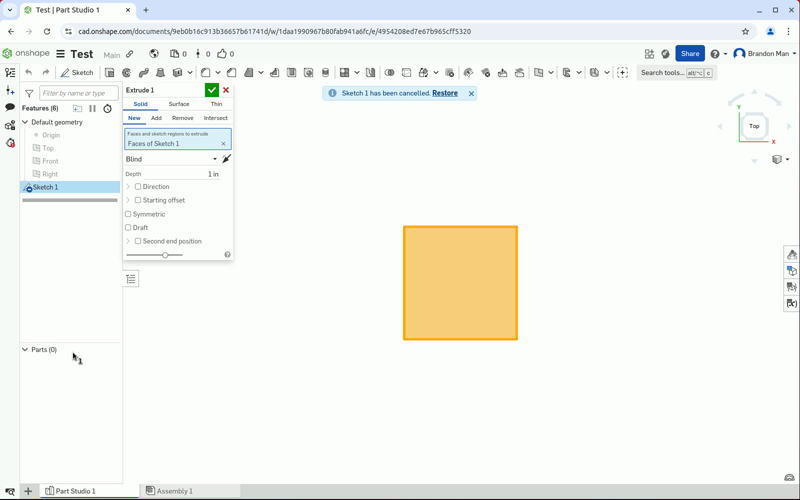
mouse_move(143, 106)
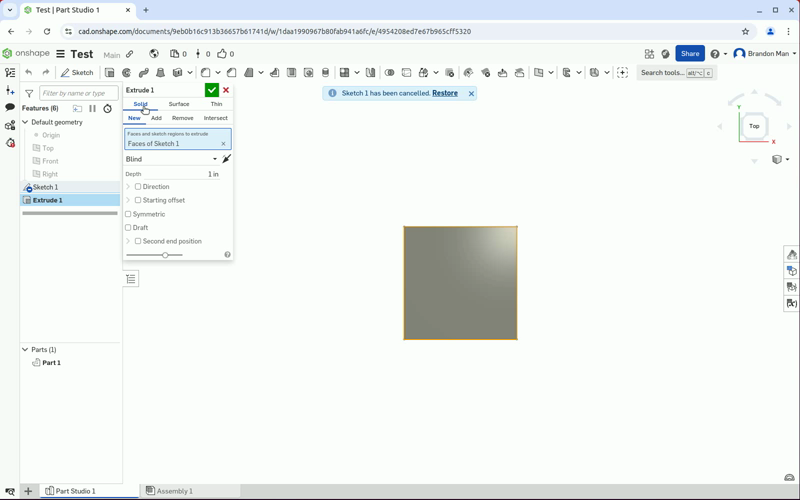
click(143, 106)
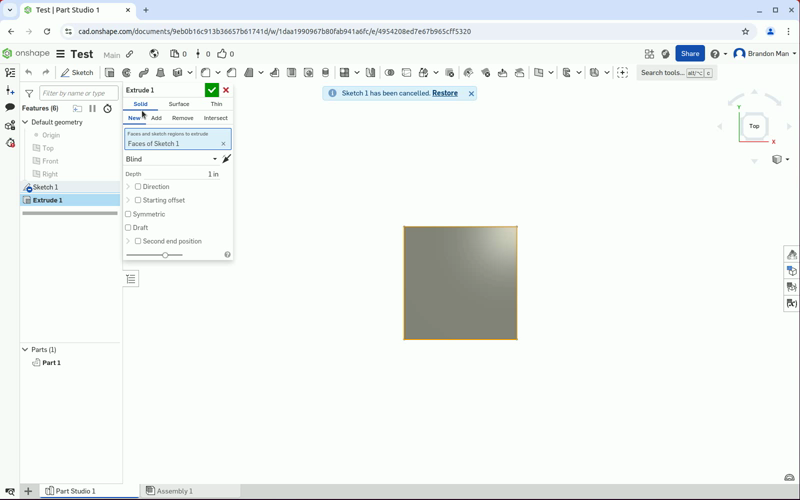
mouse_move(137, 120)
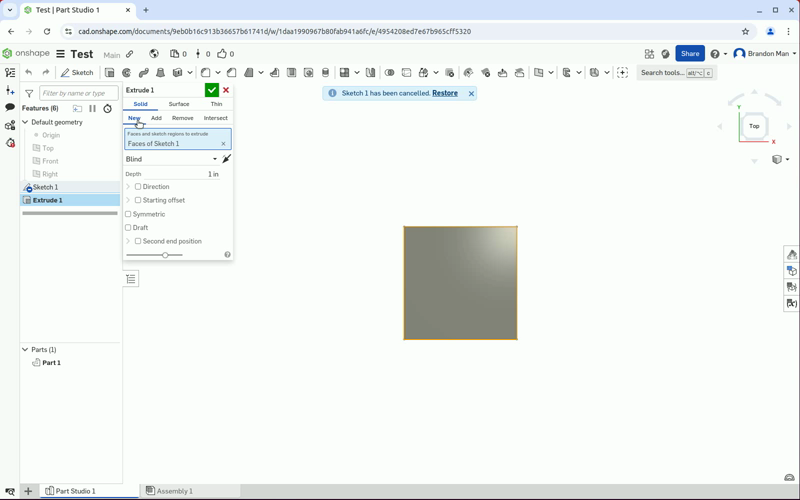
click(137, 120)
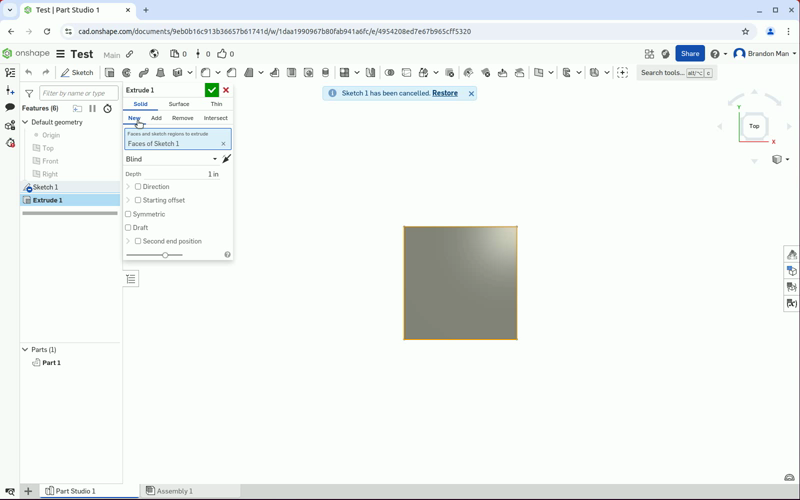
key(tab, 4)
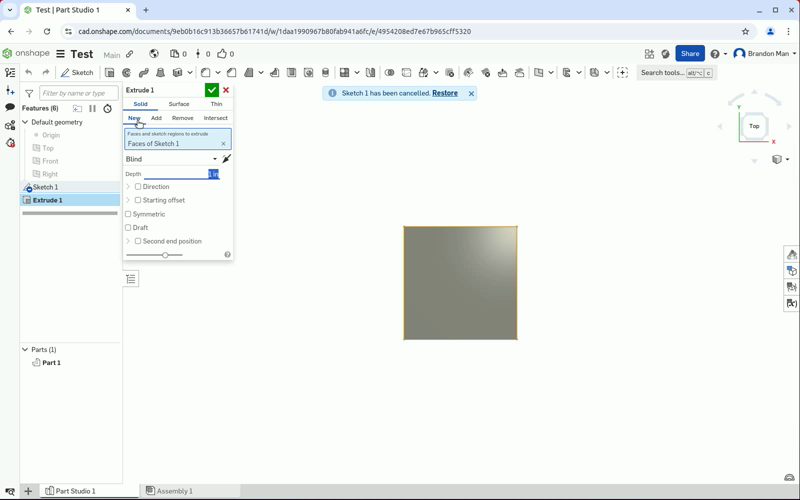
text(23.108)
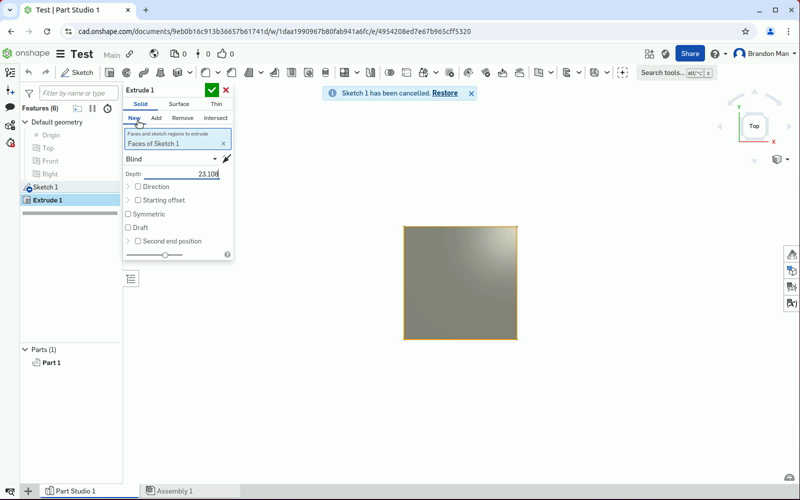
key(enter)
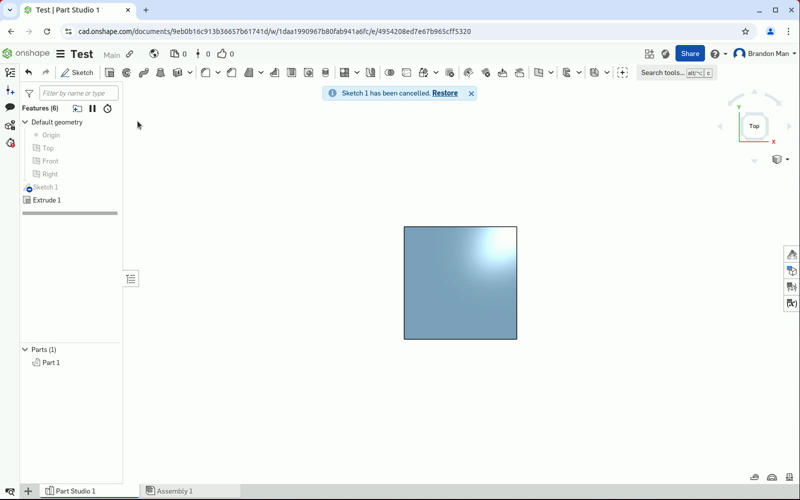
key(shift+h)
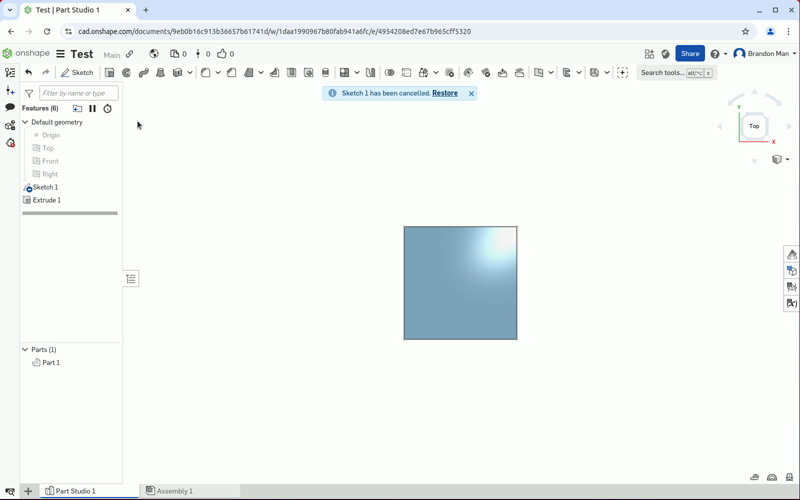
key(shift+h)
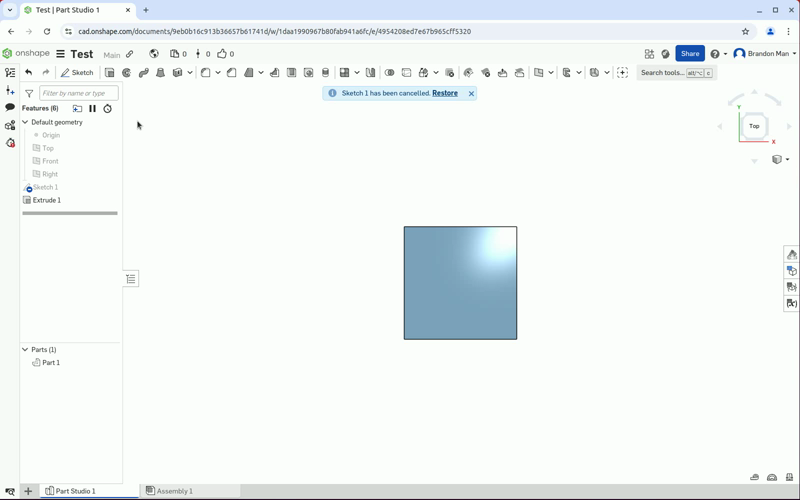
mouse_move(73, 189)
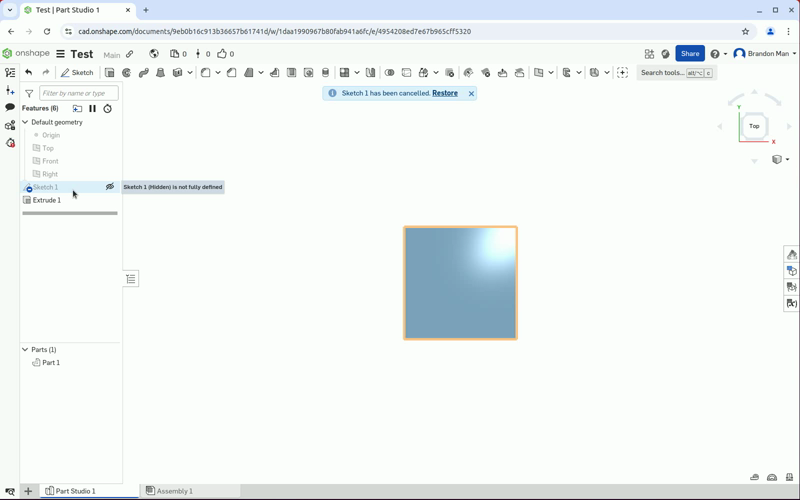
click(73, 189)
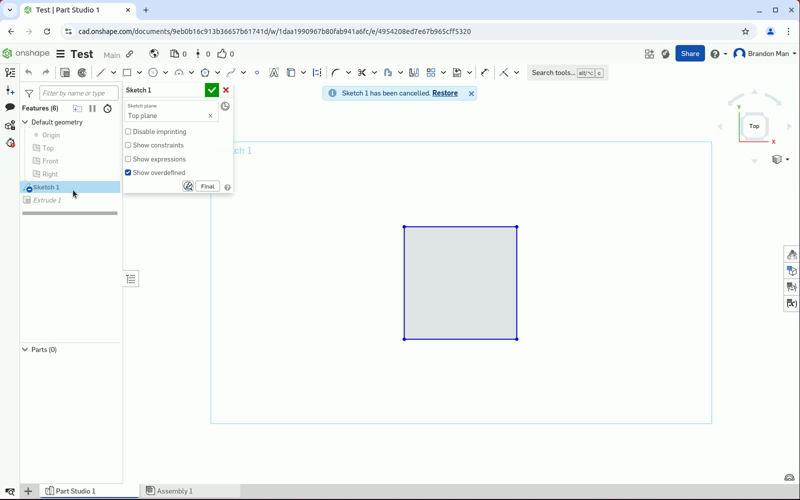
mouse_move(229, 92)
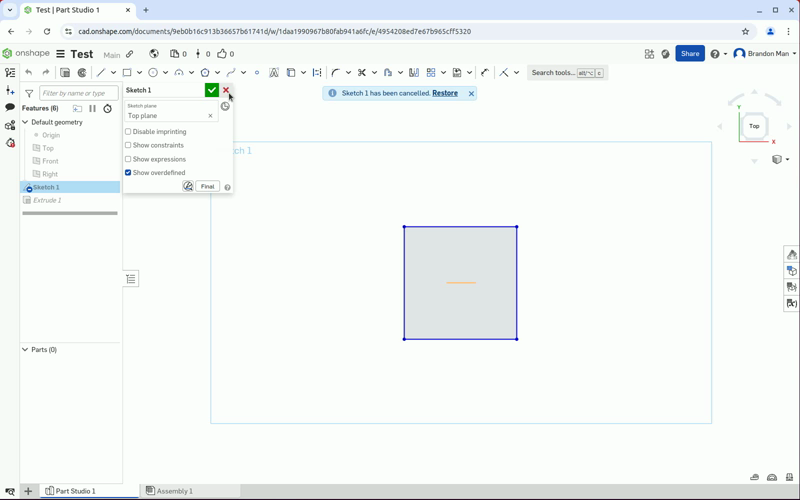
click(229, 92)
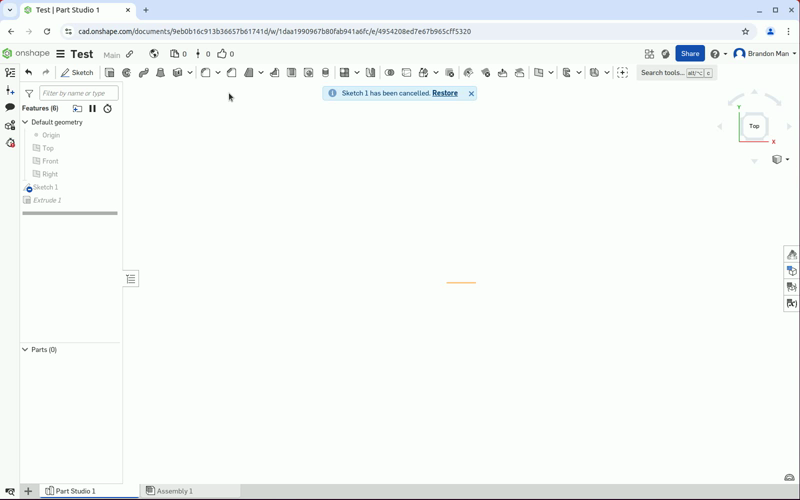
mouse_move(541, 75)
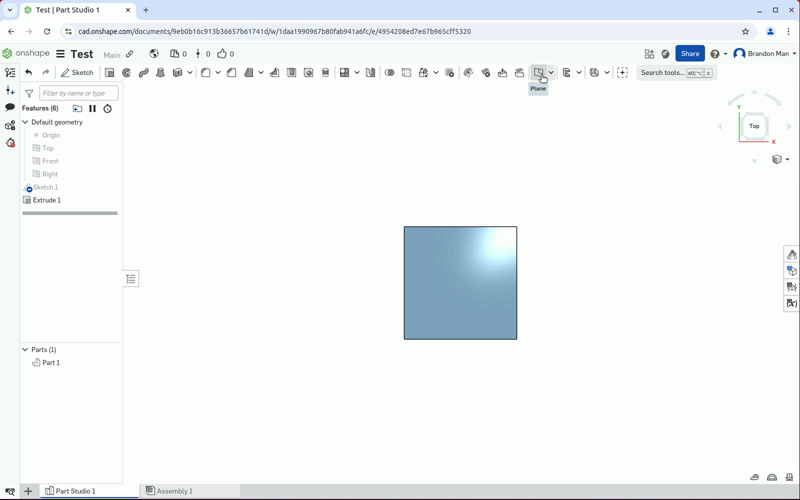
click(541, 75)
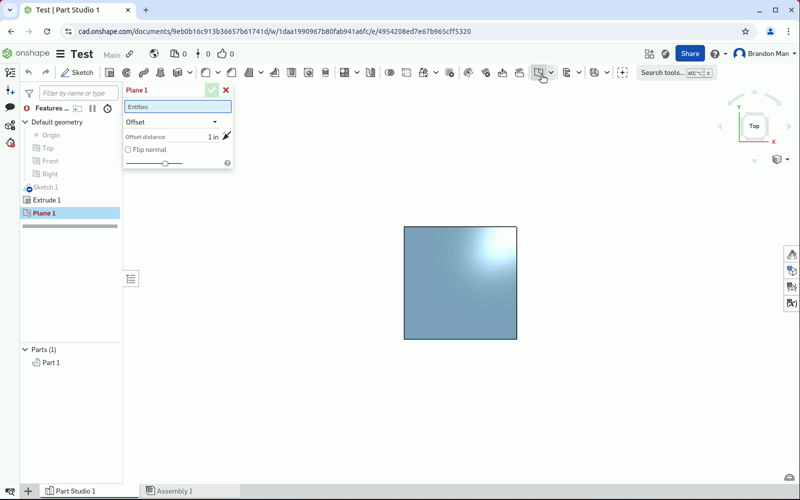
mouse_move(73, 150)
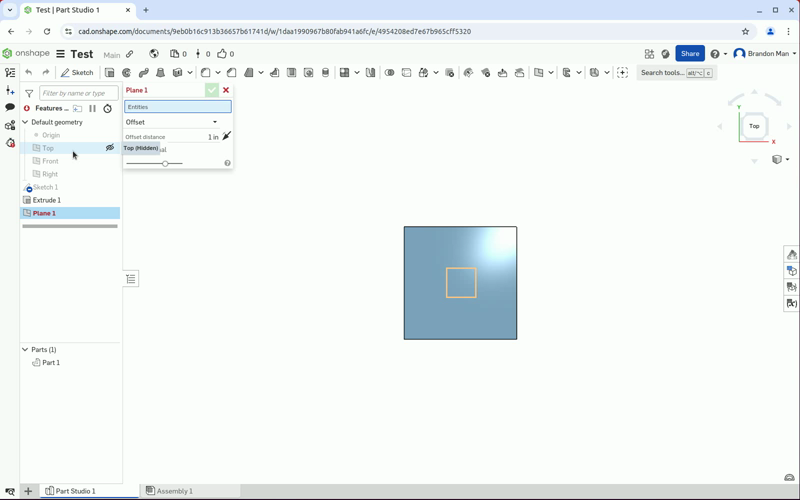
click(73, 150)
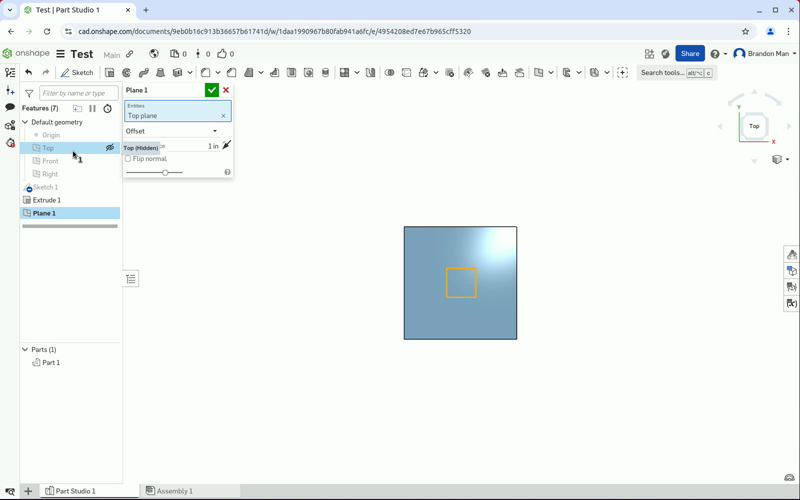
key(tab, 2)
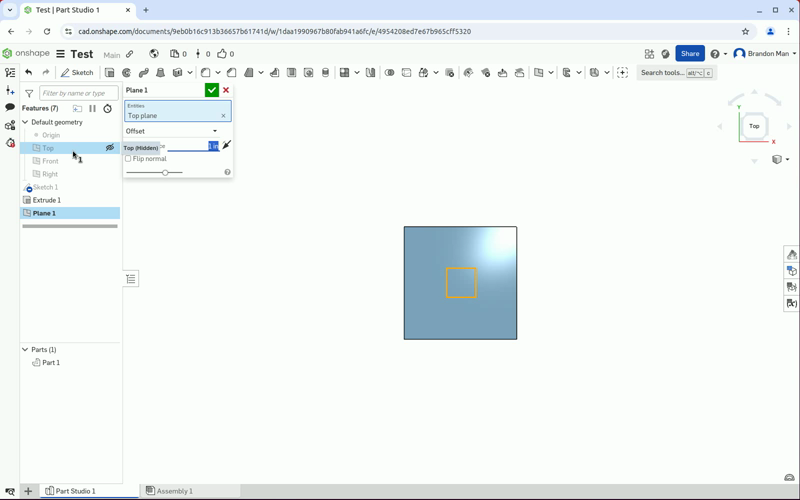
text(23.108)
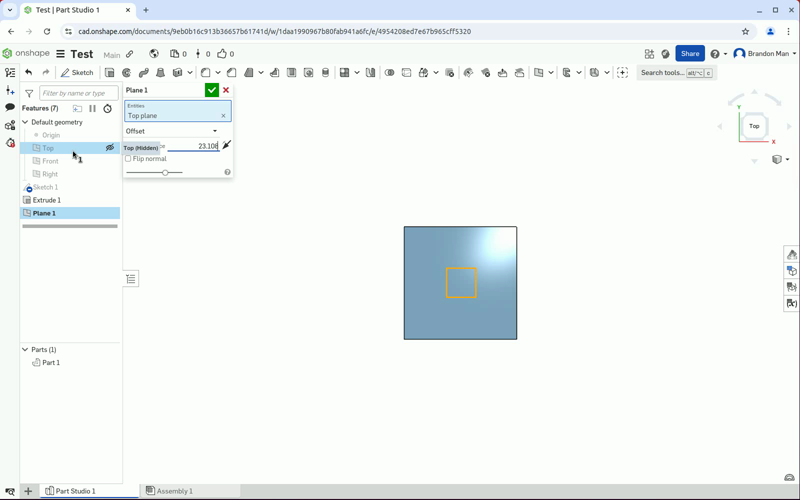
key(enter, 2)
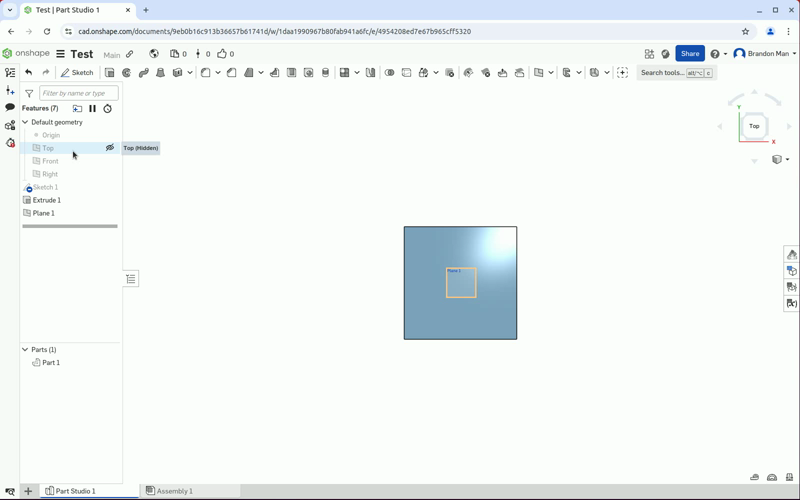
key(shift+s)
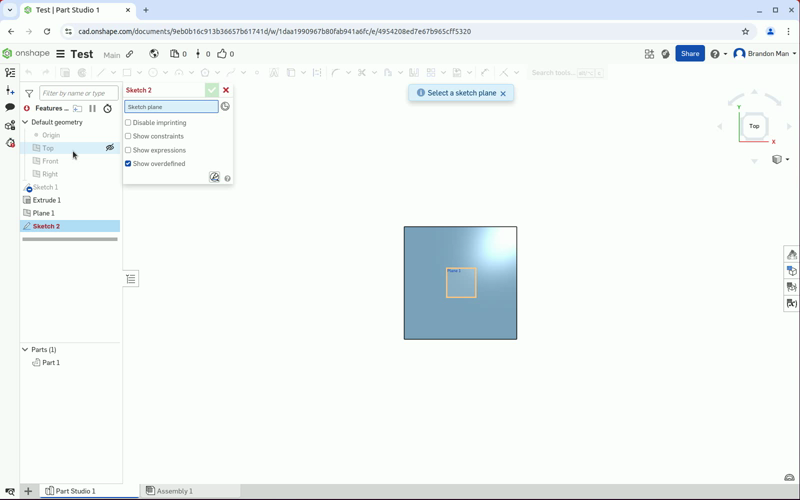
mouse_move(73, 215)
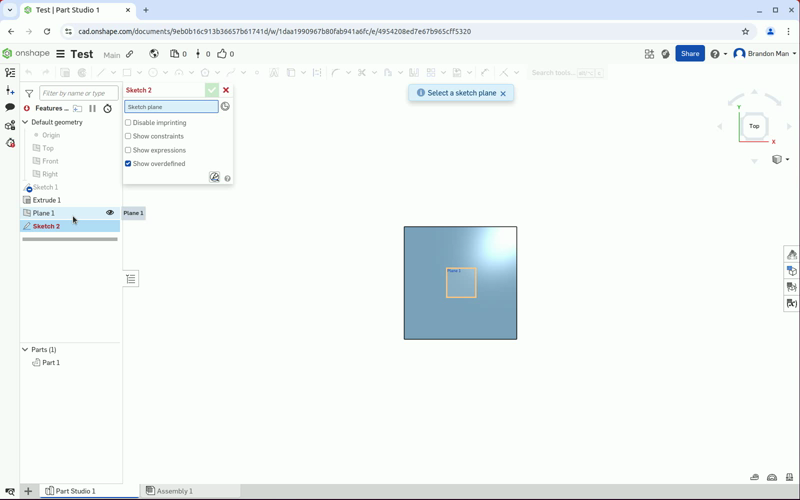
click(73, 215)
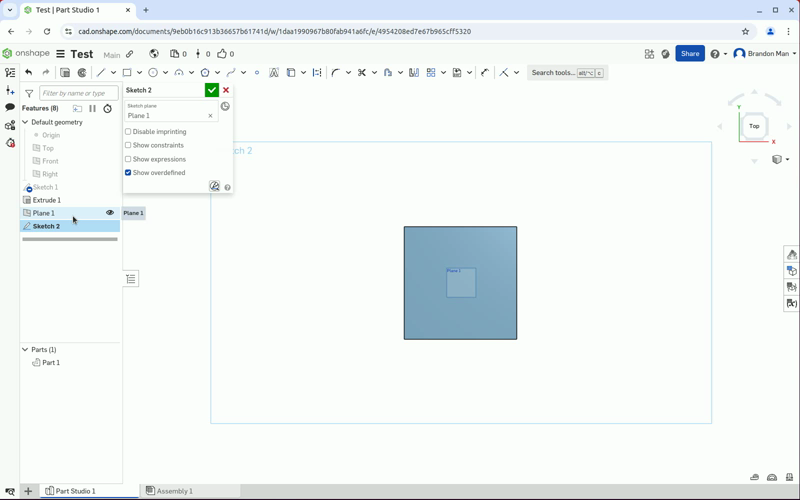
mouse_move(73, 352)
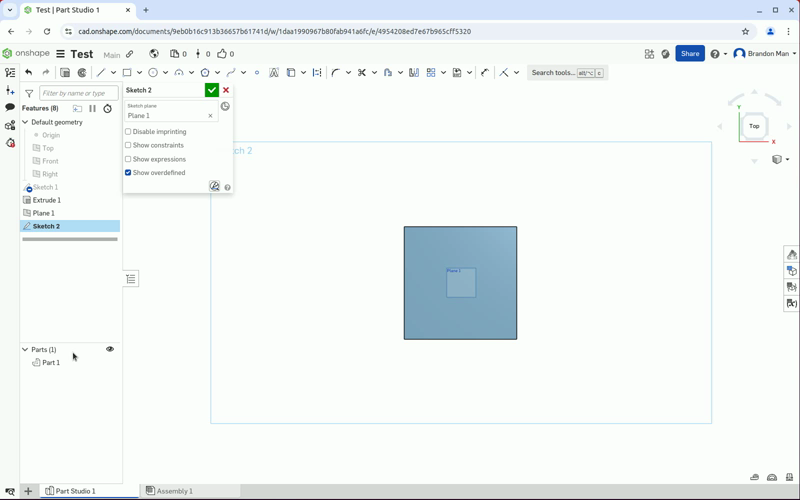
key(y)
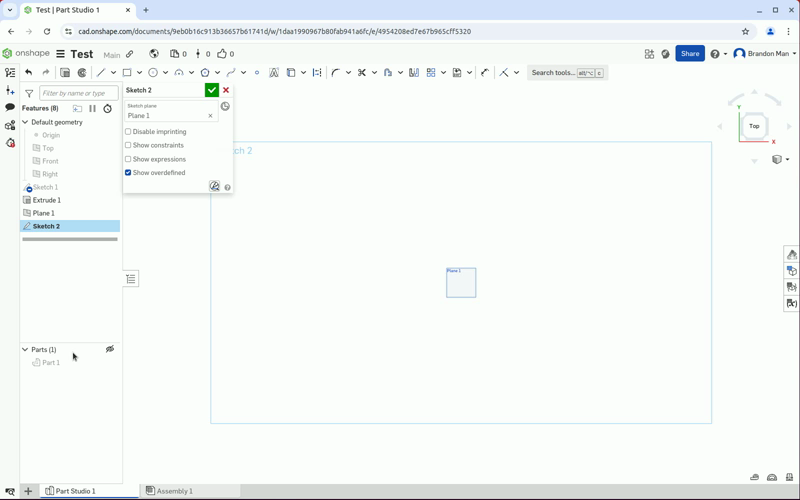
key(l)
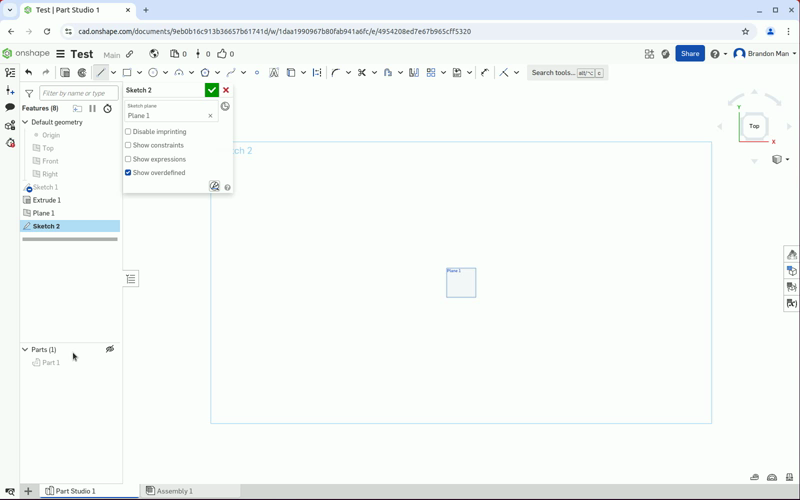
key_down(shift)
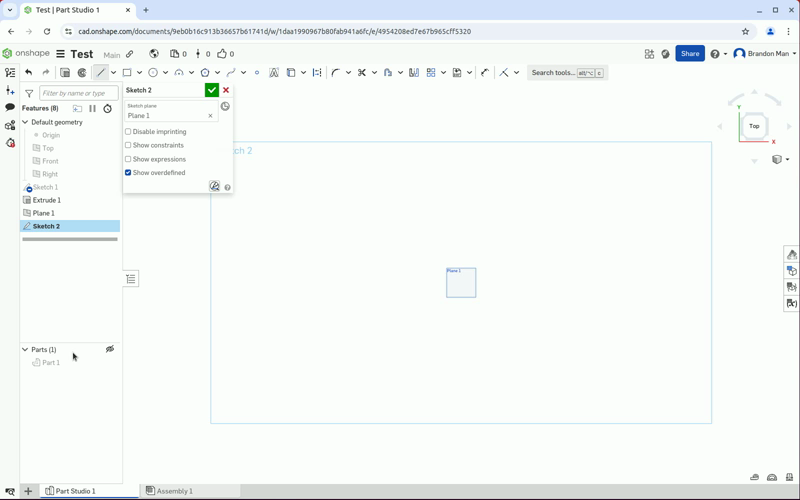
mouse_move(404, 339)
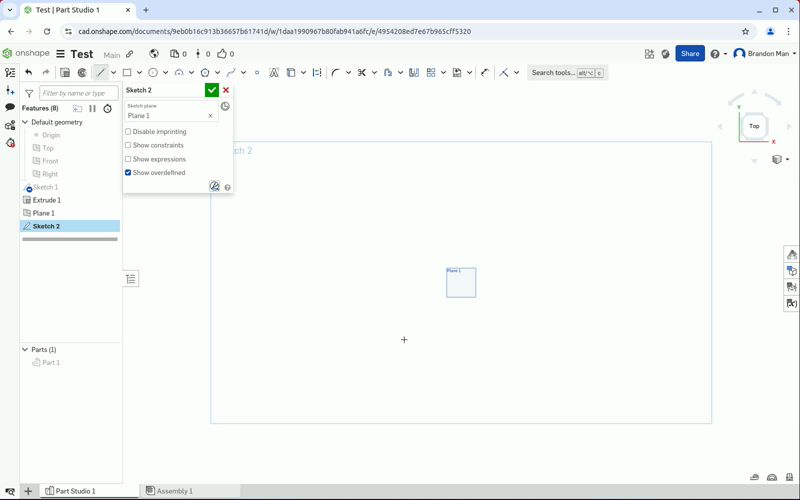
click(404, 339)
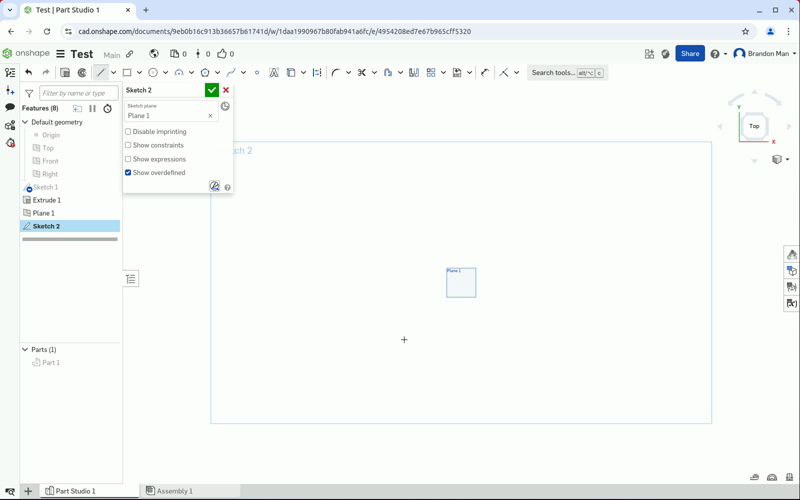
key_up(shift)
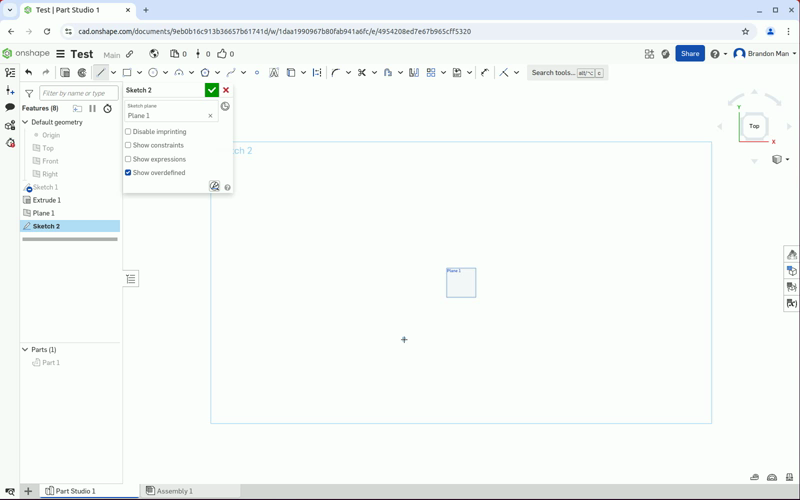
key_down(shift)
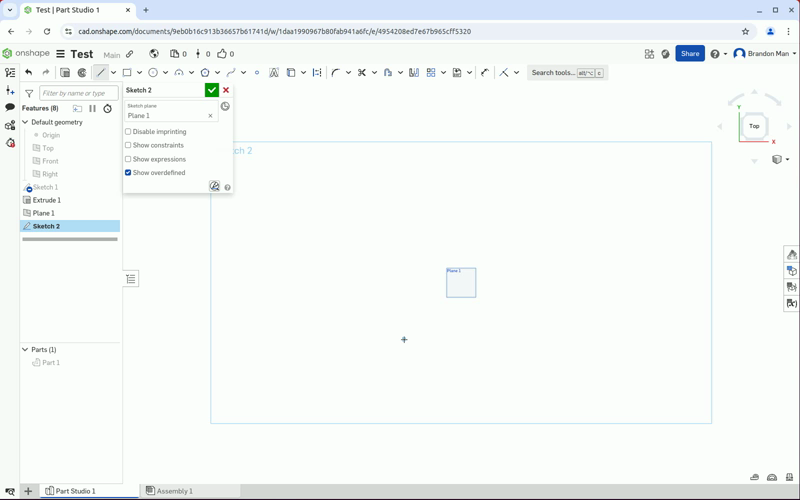
mouse_move(516, 339)
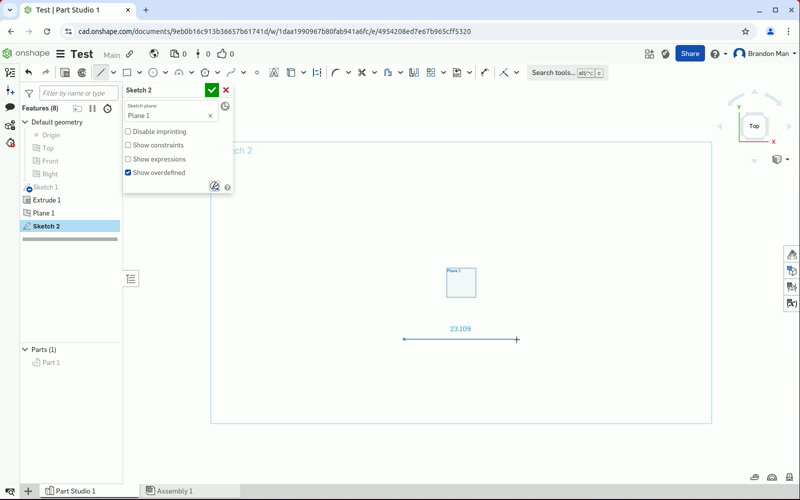
click(516, 339)
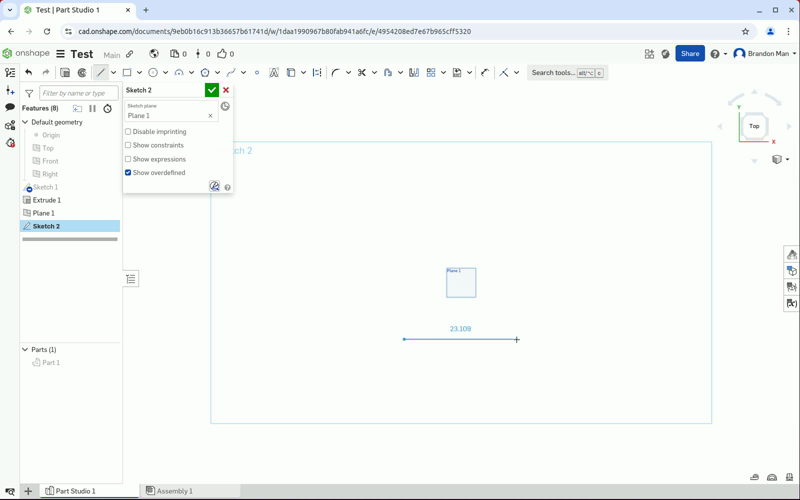
key_up(shift)
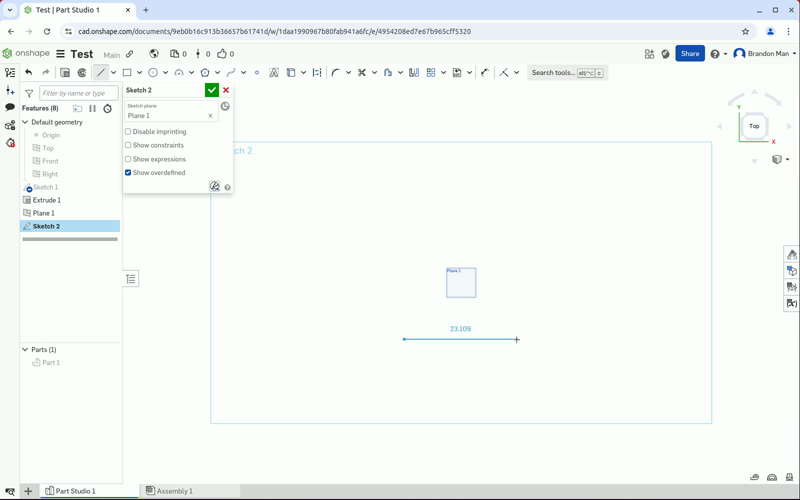
key_down(shift)
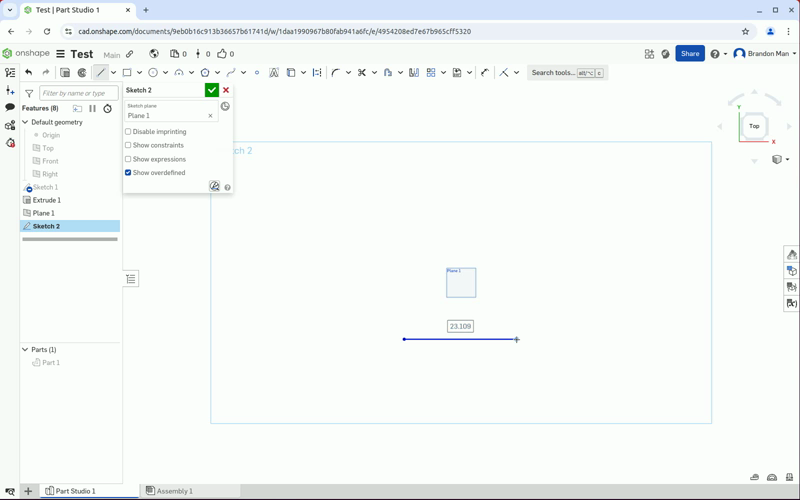
mouse_move(516, 249)
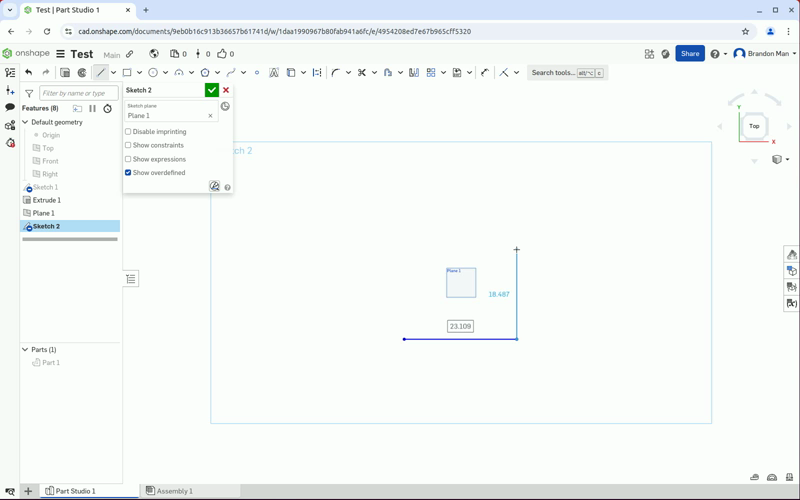
click(516, 249)
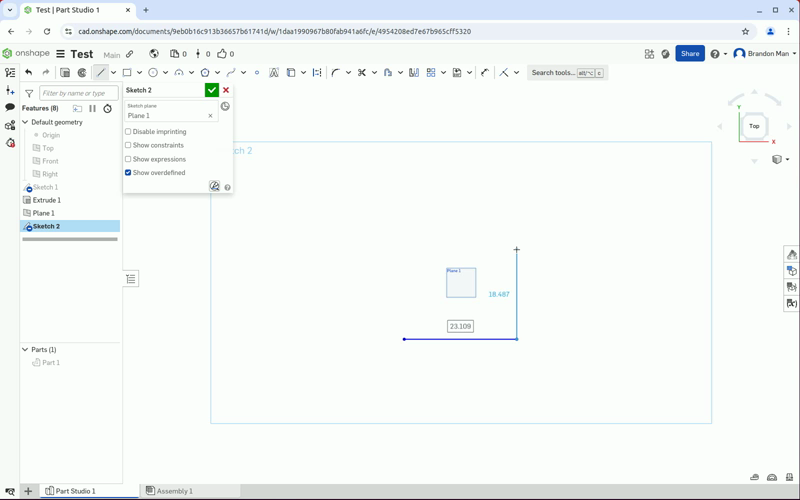
key_up(shift)
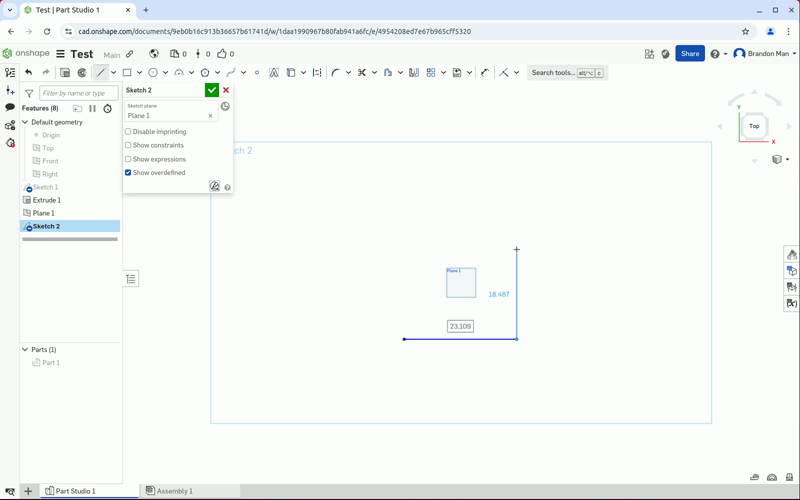
key_down(shift)
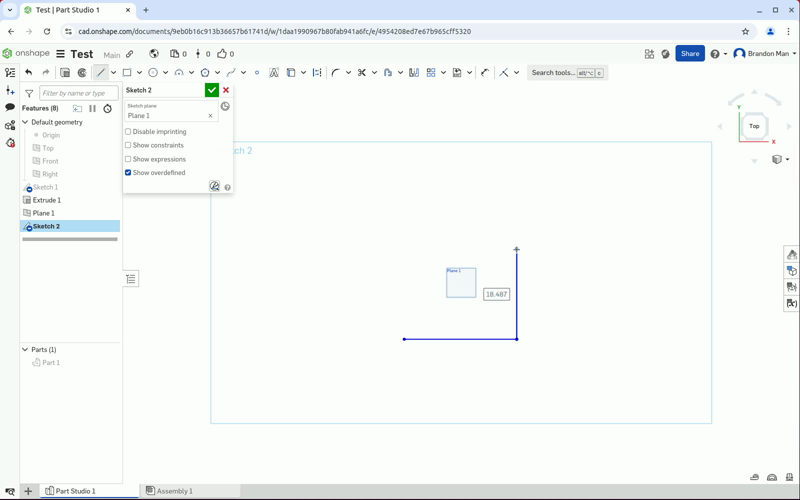
mouse_move(404, 249)
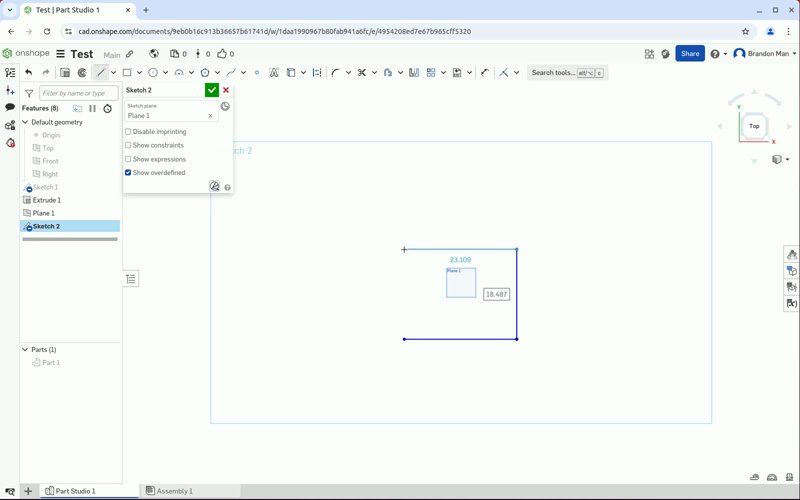
click(404, 249)
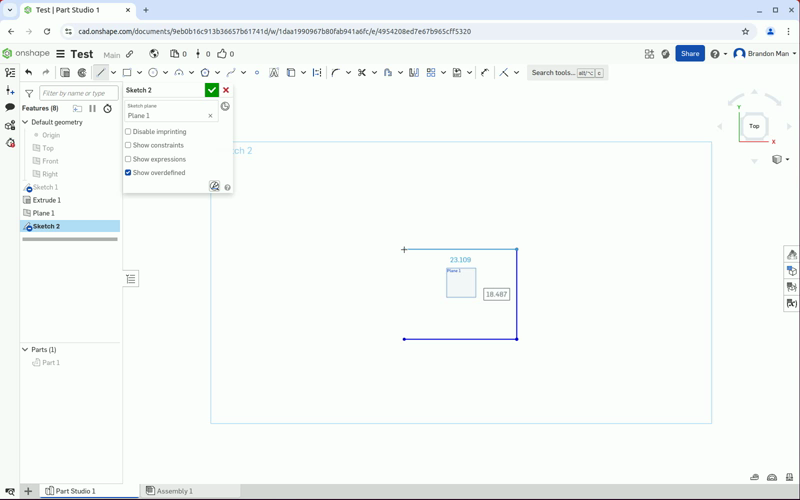
key_up(shift)
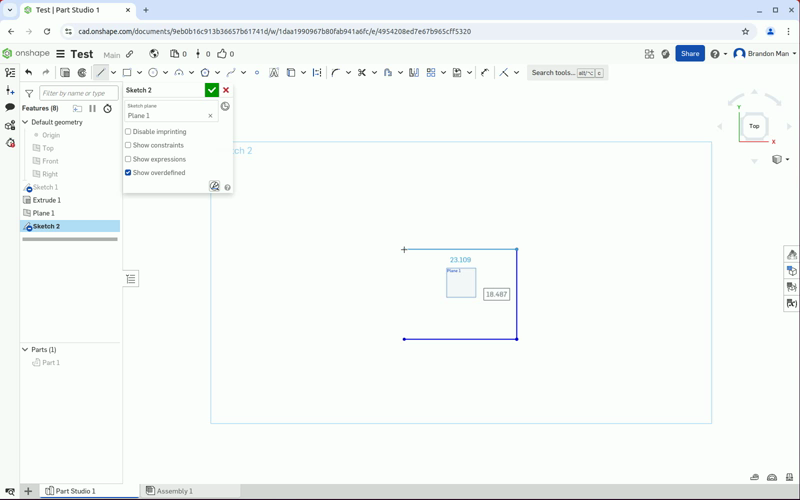
key_down(shift)
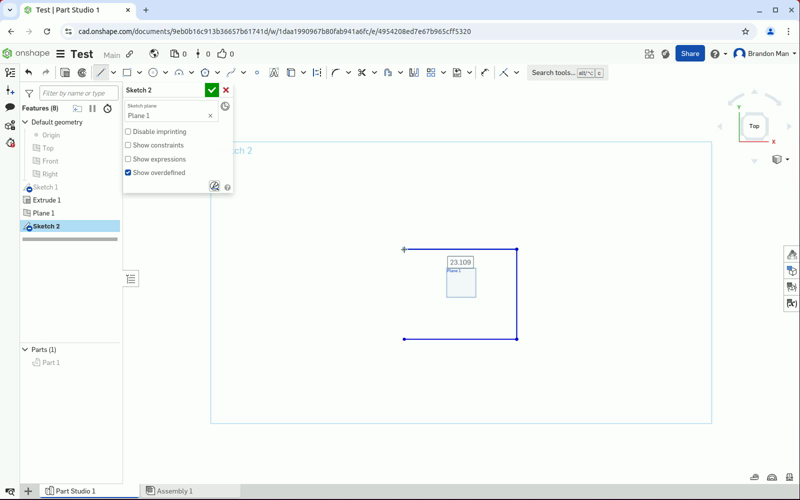
mouse_move(404, 339)
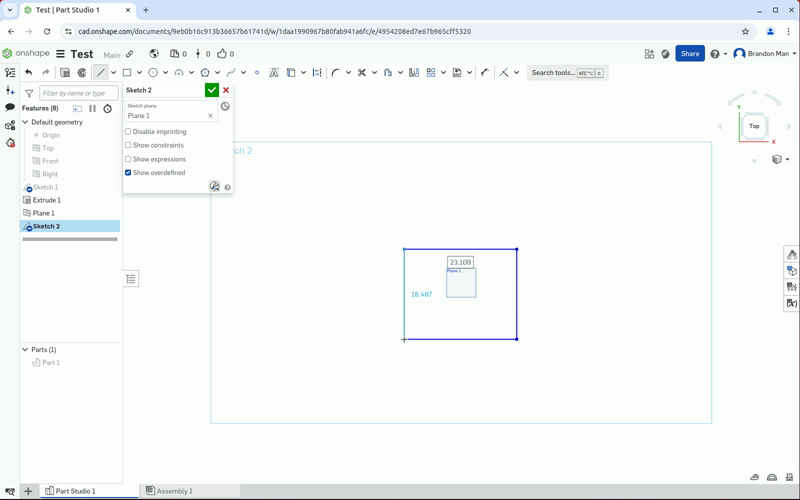
key_up(shift)
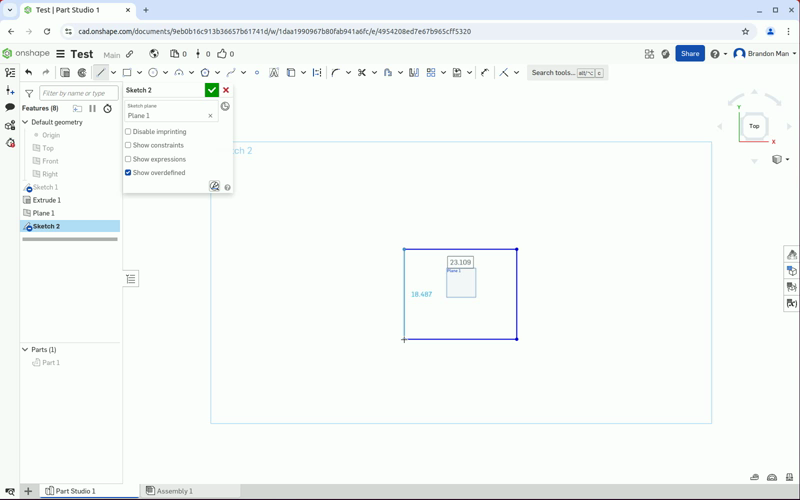
click(404, 339)
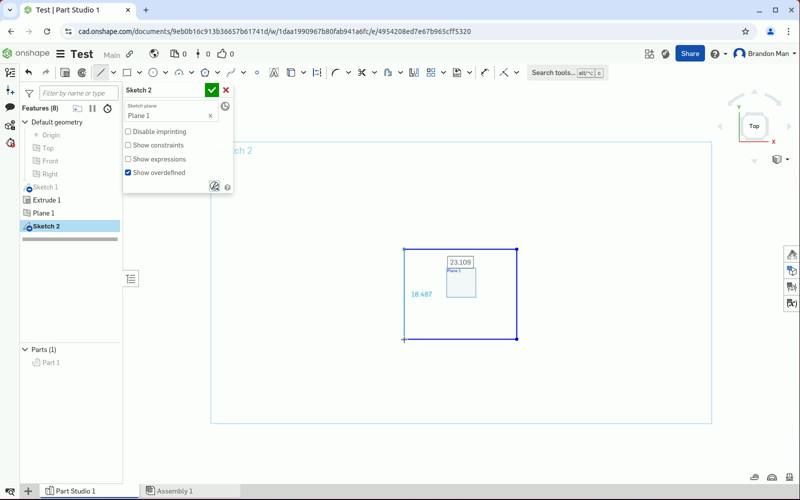
key(esc)
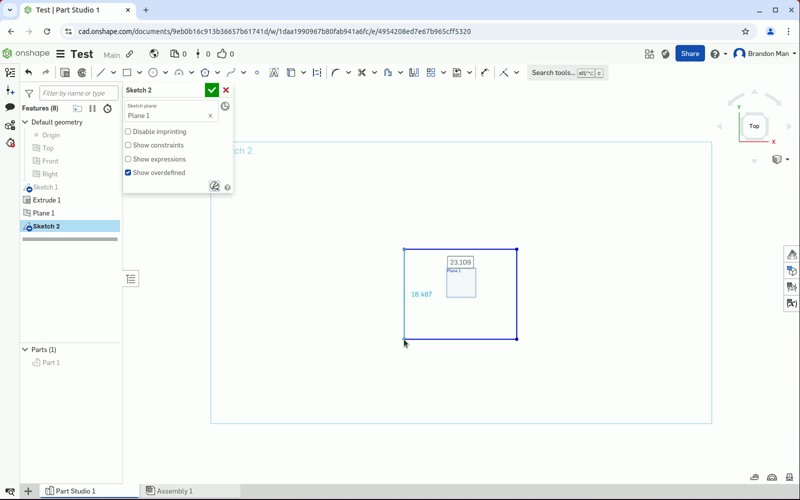
mouse_move(439, 277)
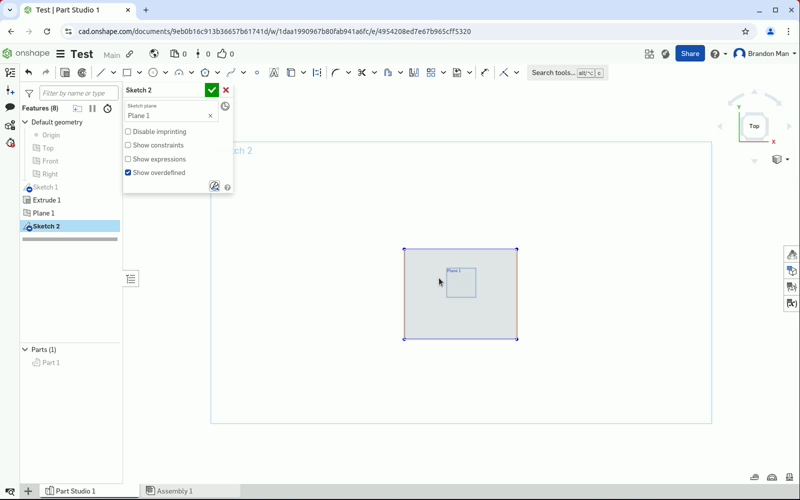
click(439, 277)
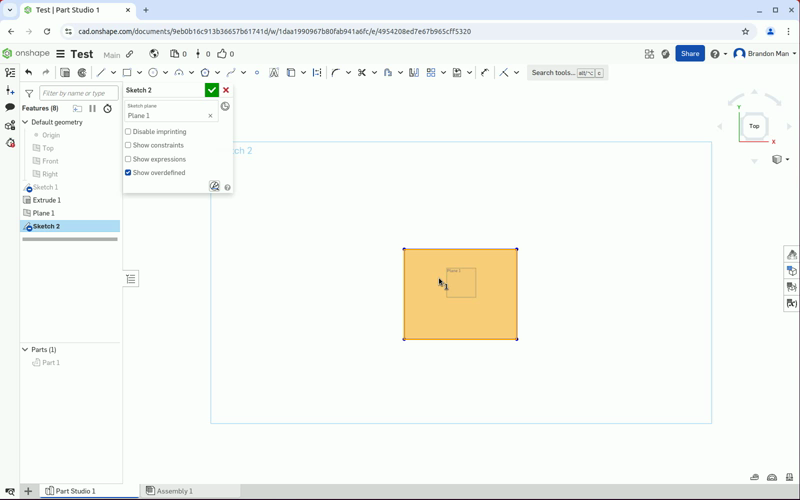
mouse_move(73, 352)
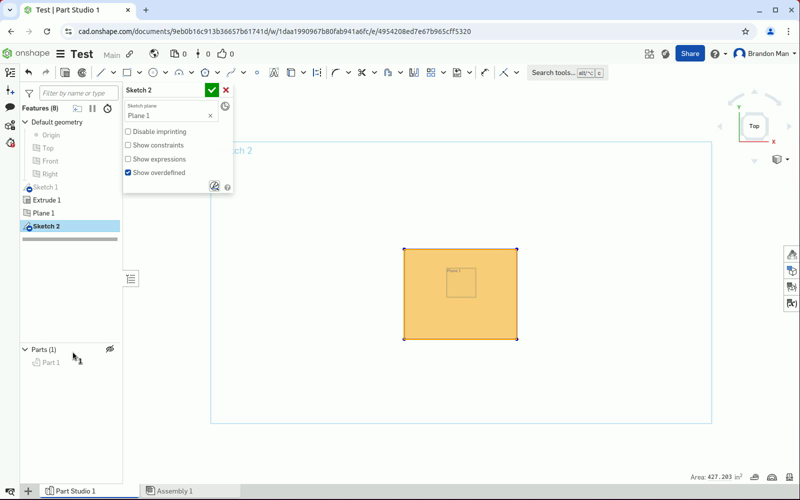
key(shift+y)
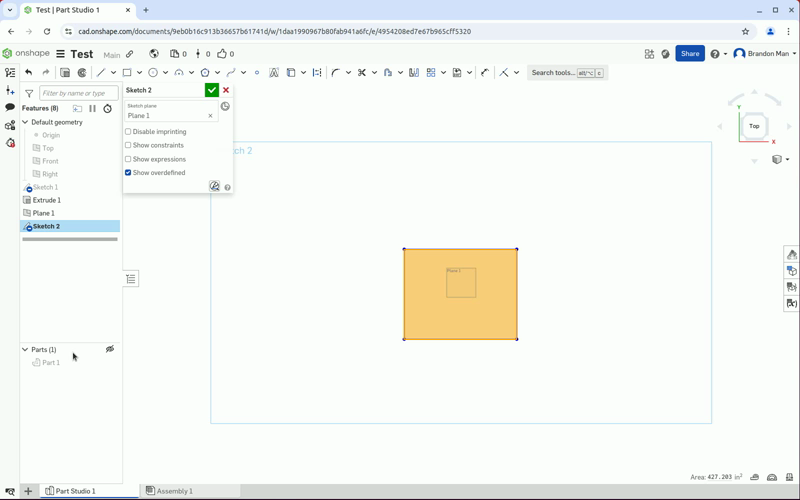
key(shift+e)
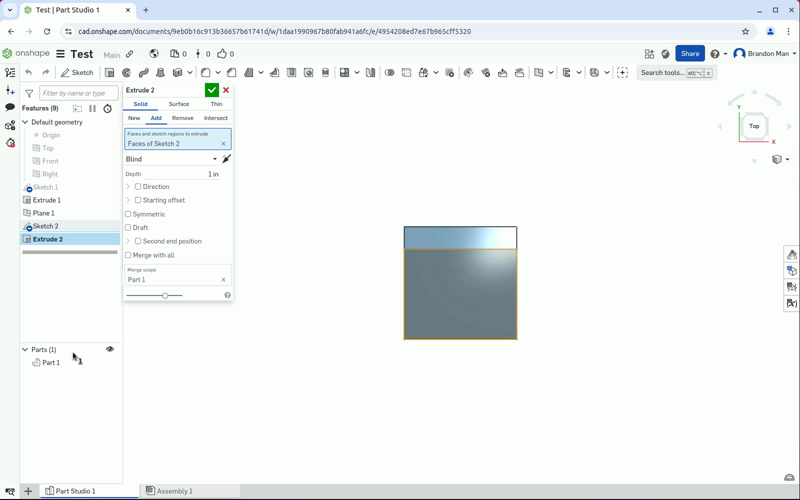
mouse_move(143, 106)
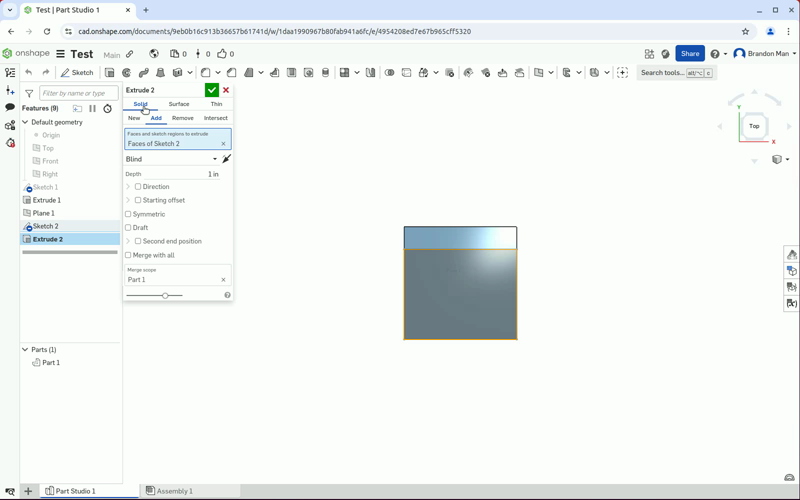
click(143, 106)
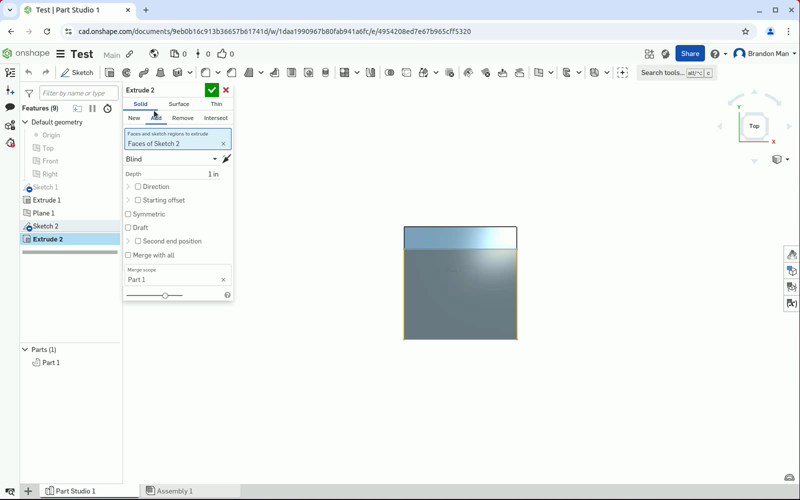
mouse_move(186, 120)
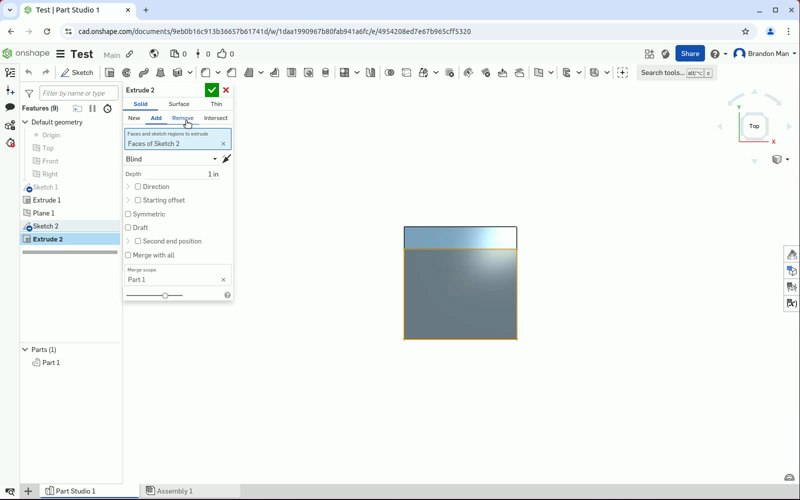
click(186, 120)
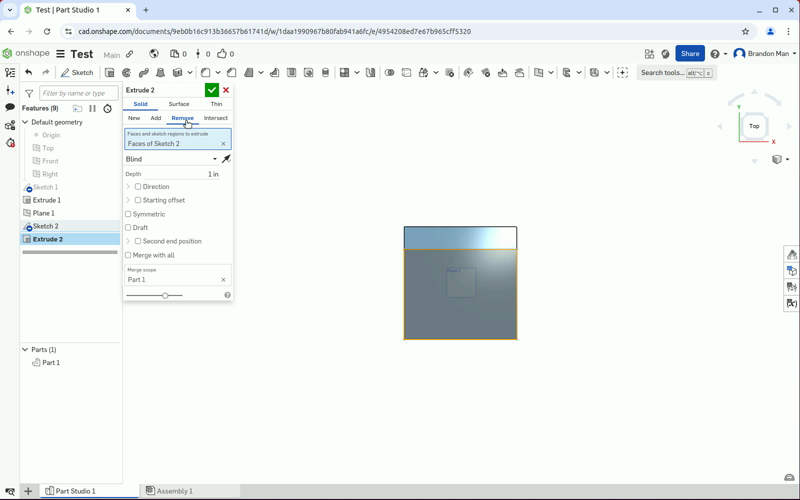
key(tab, 4)
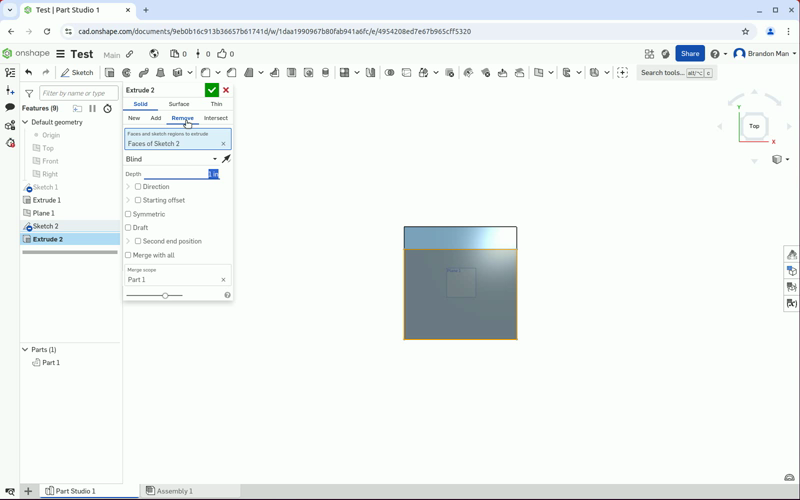
text(9.147)
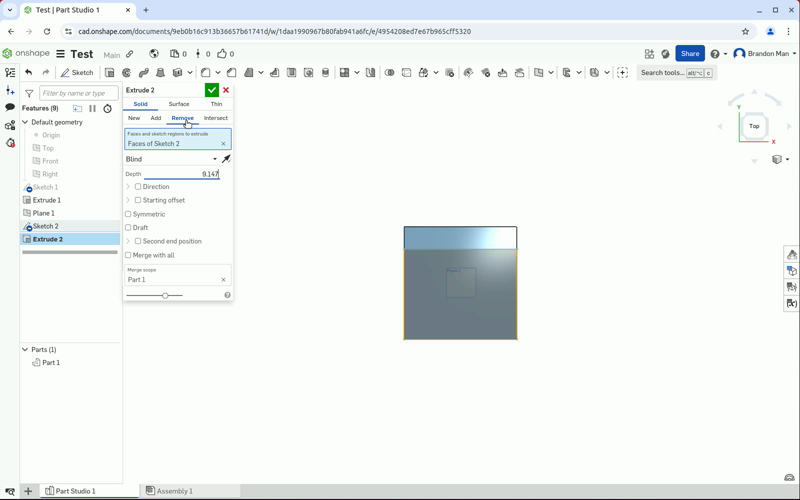
key(tab, 6)
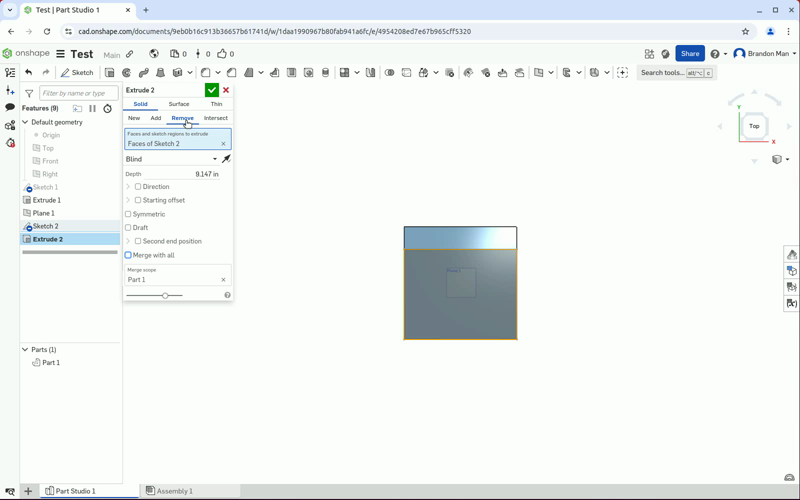
key(space)
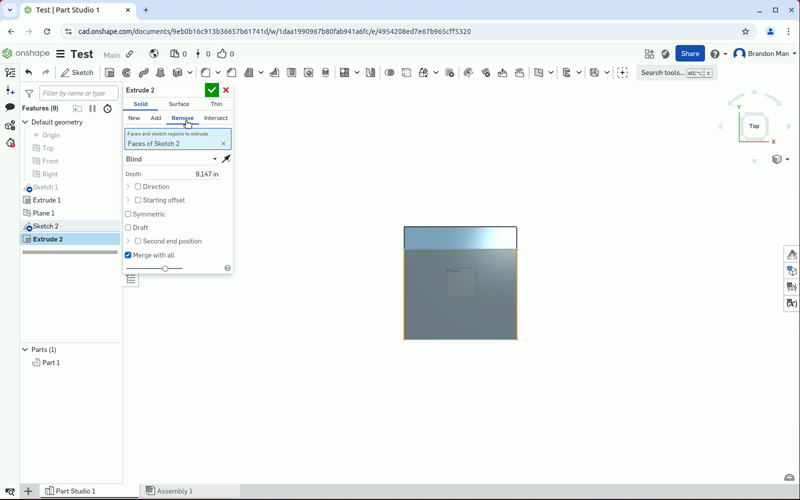
key(enter)
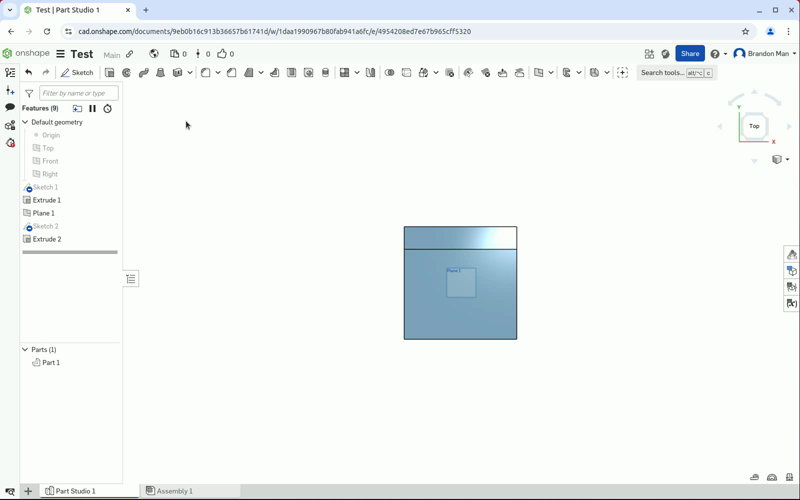
key(shift+h)
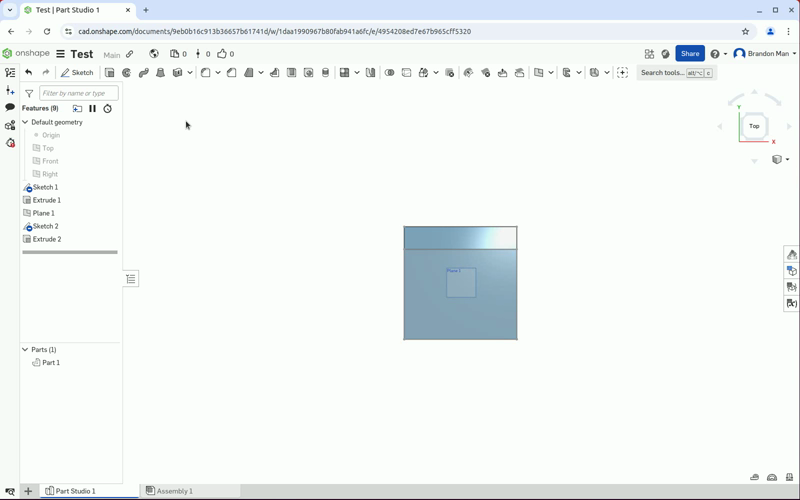
key(shift+h)
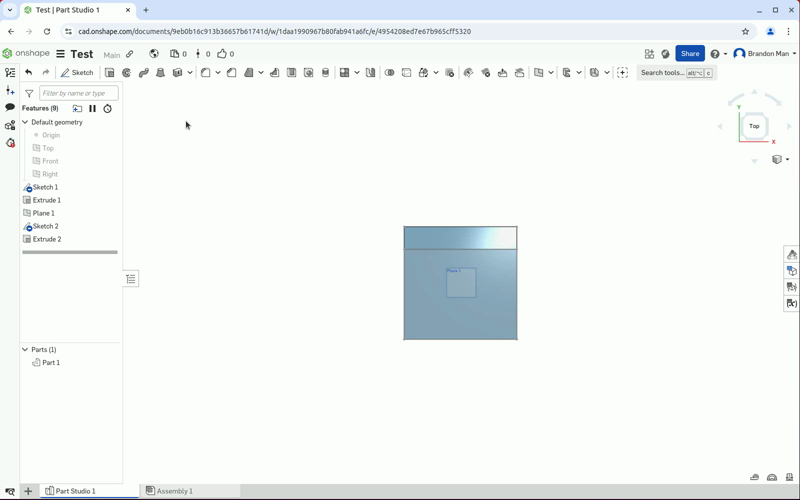
key(shift+7)
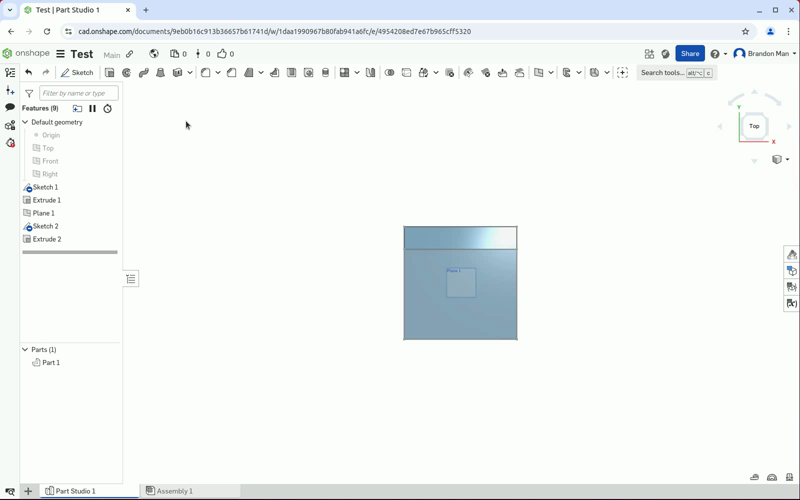
key(up, 3)
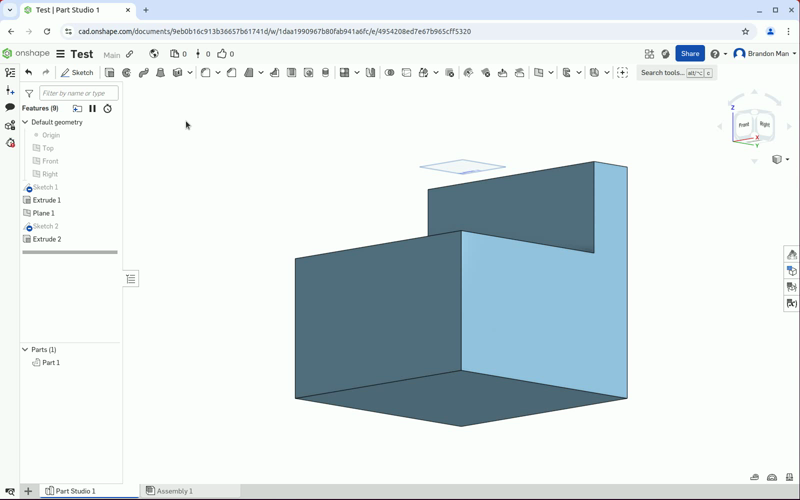
key(left, 3)
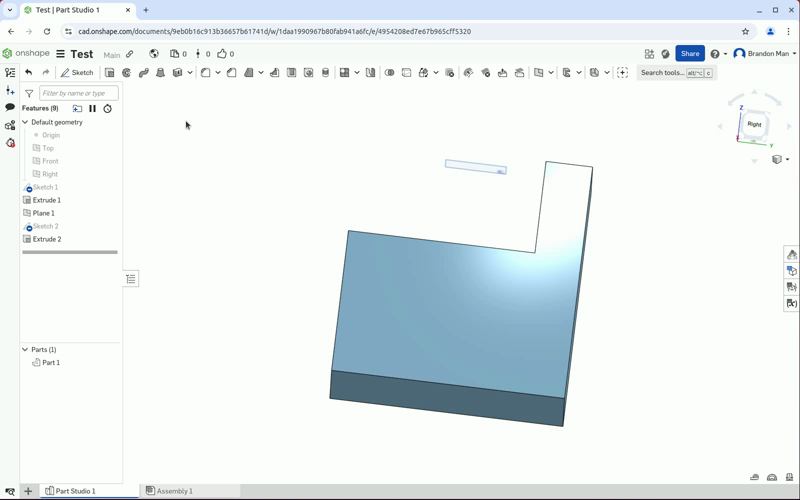
key(right, 3)
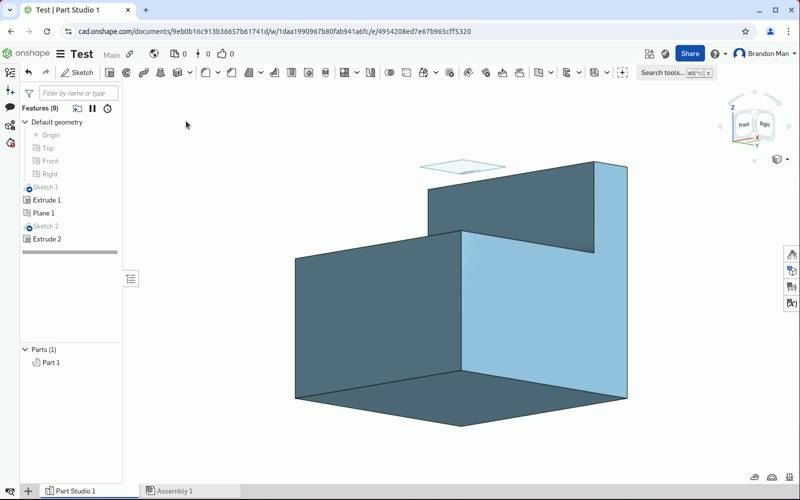
key(down, 3)
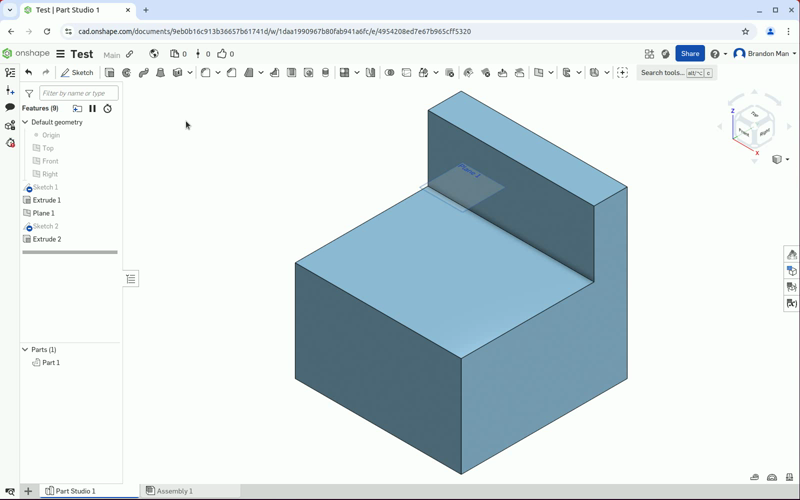
mouse_move(73, 189)
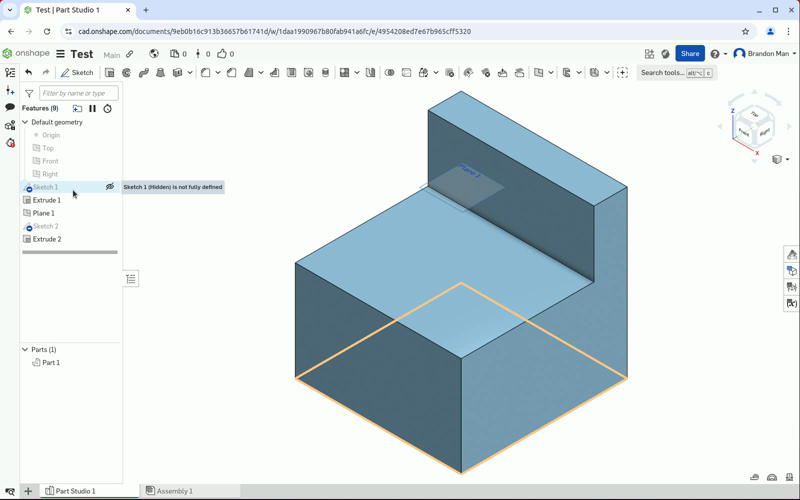
click(73, 189)